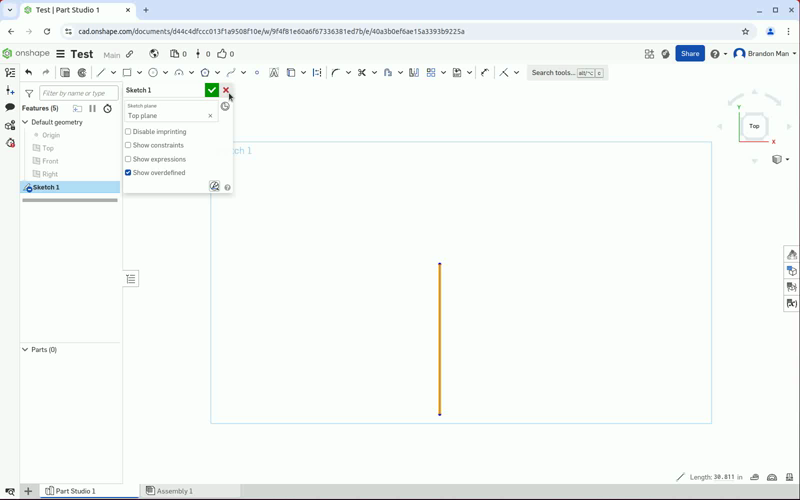
key(shift+h)
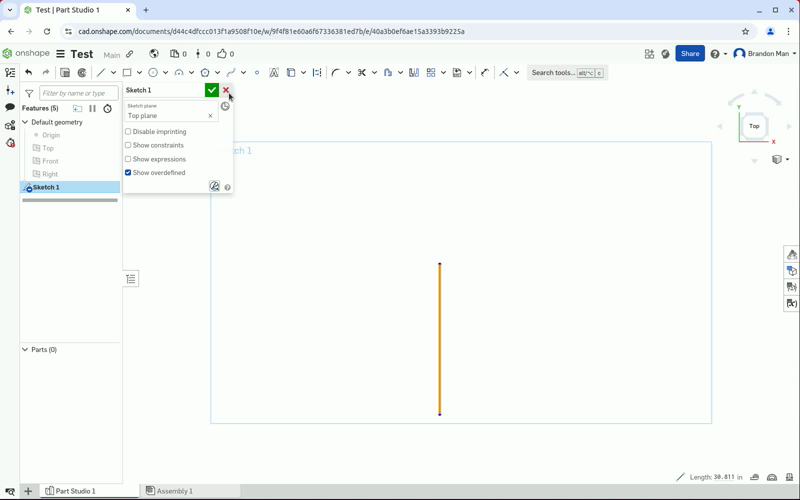
key(shift+s)
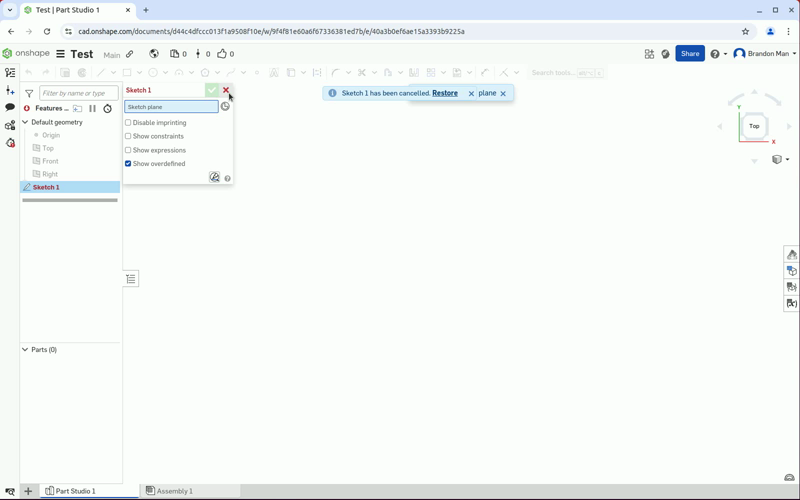
mouse_move(73, 150)
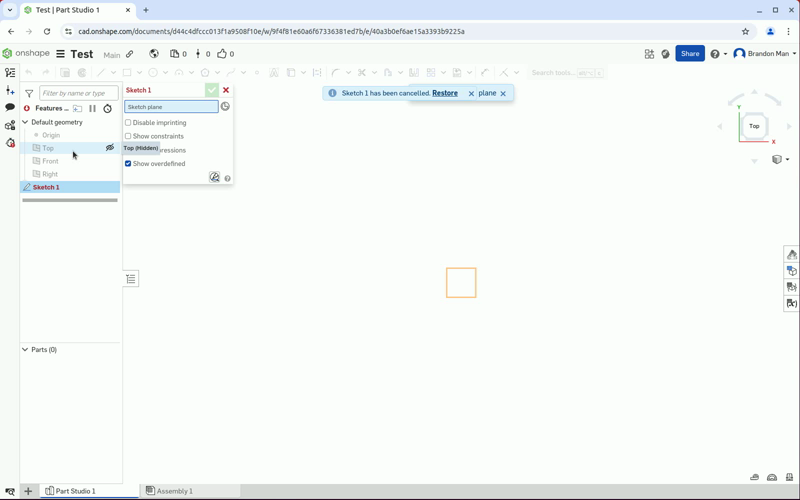
click(73, 150)
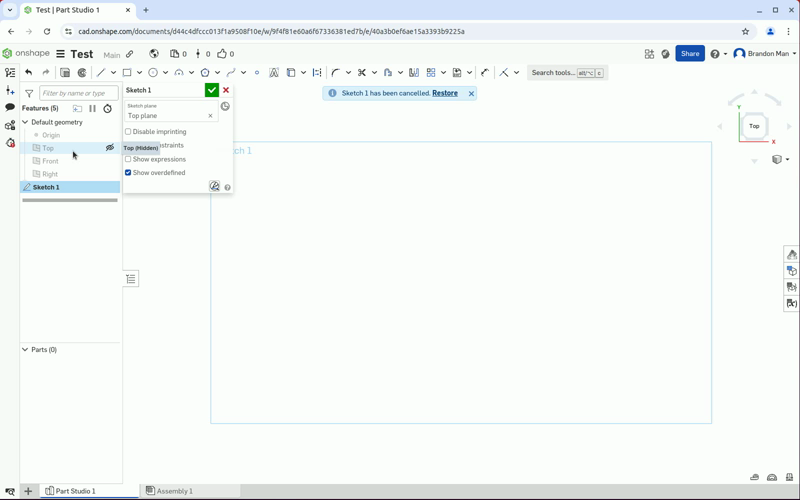
mouse_move(73, 352)
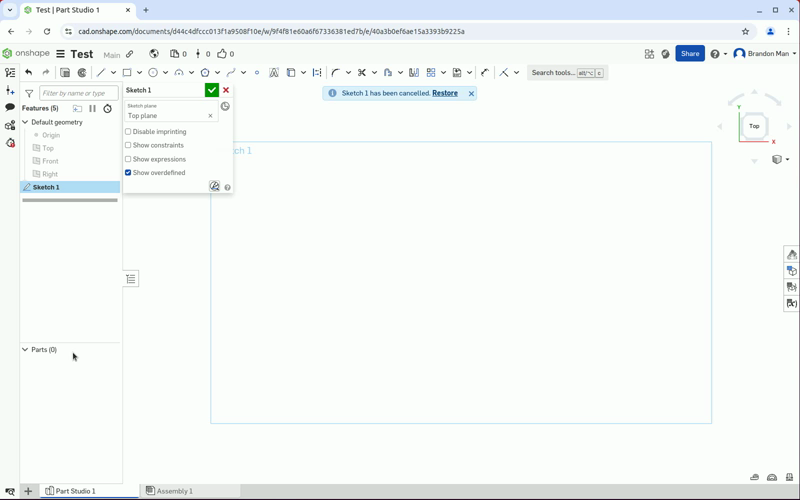
key(y)
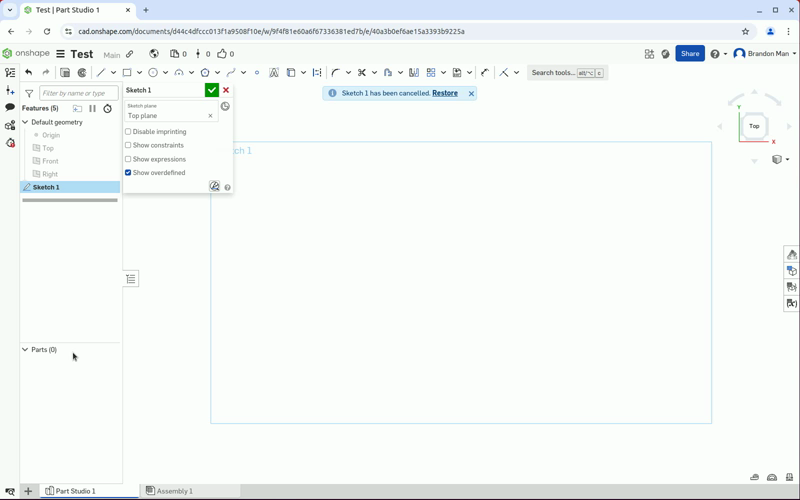
key(l)
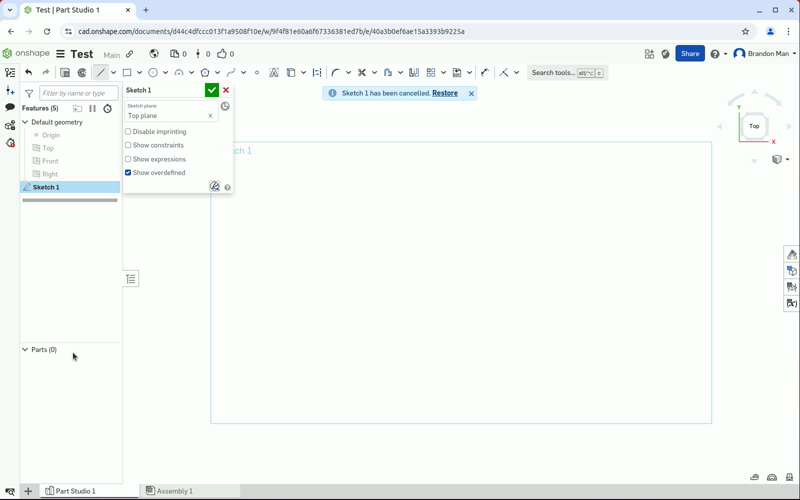
key_down(shift)
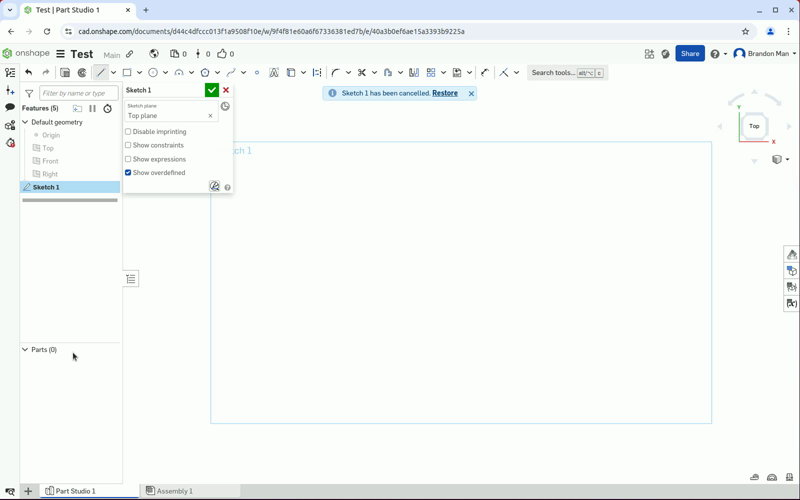
mouse_move(422, 282)
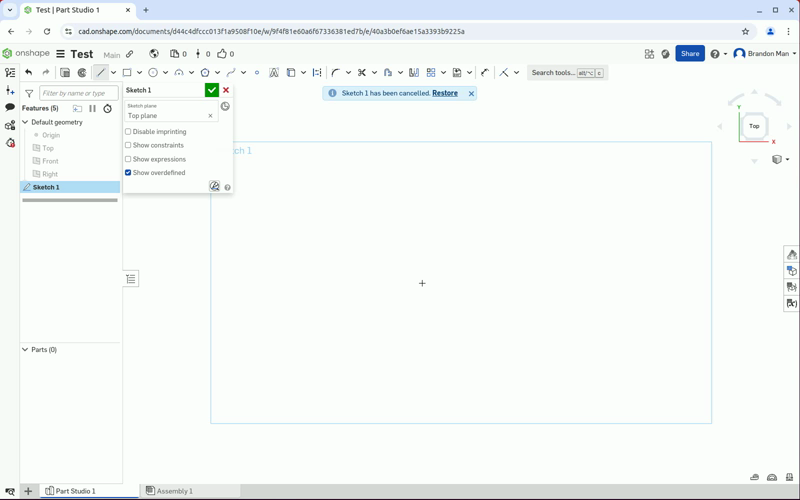
click(422, 282)
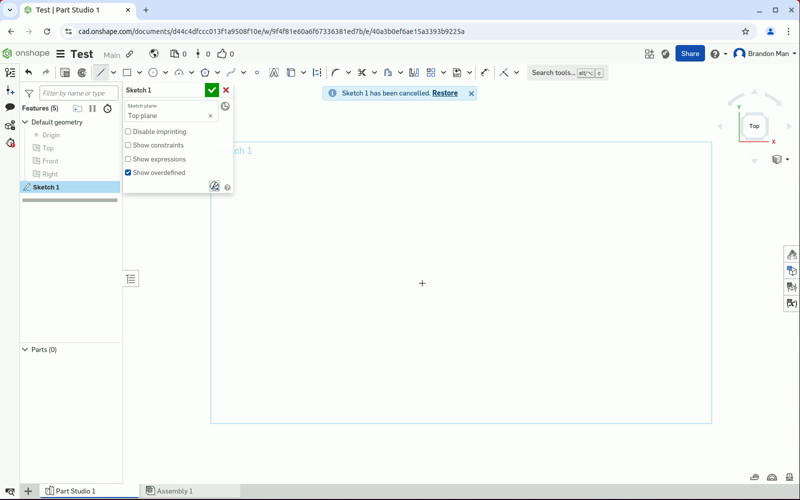
key_up(shift)
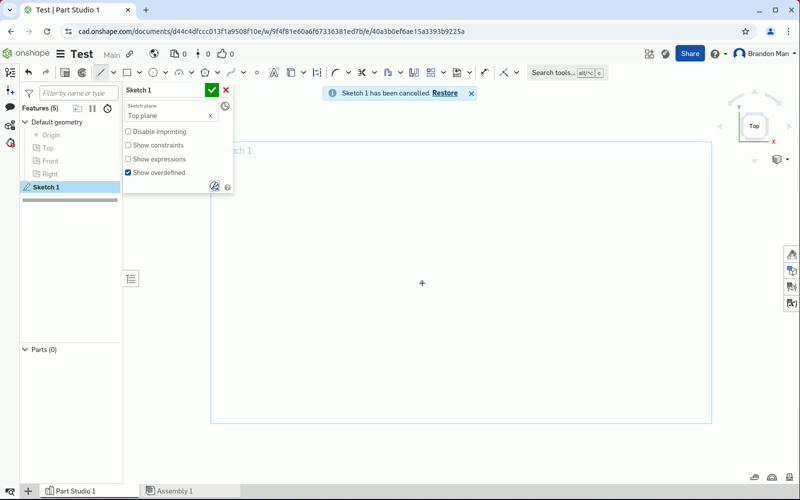
key_down(shift)
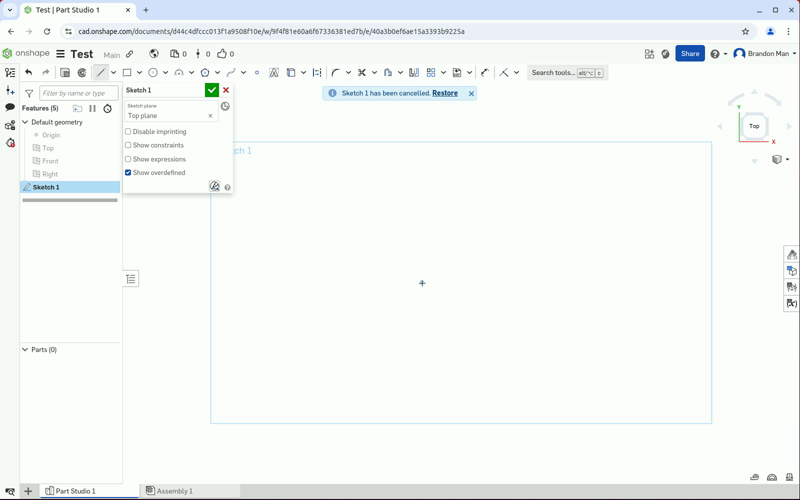
mouse_move(452, 282)
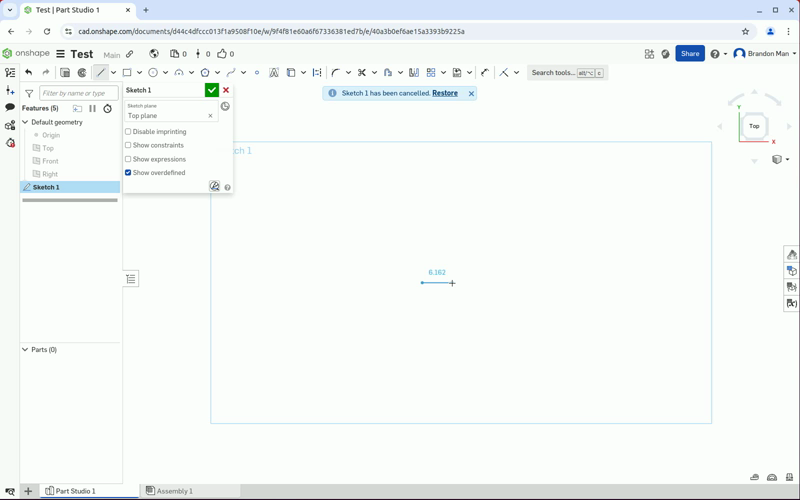
mouse_move(461, 282)
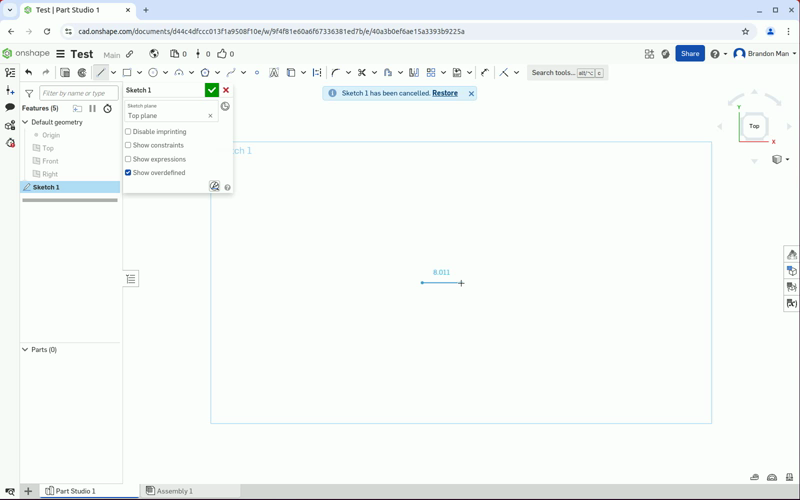
click(461, 282)
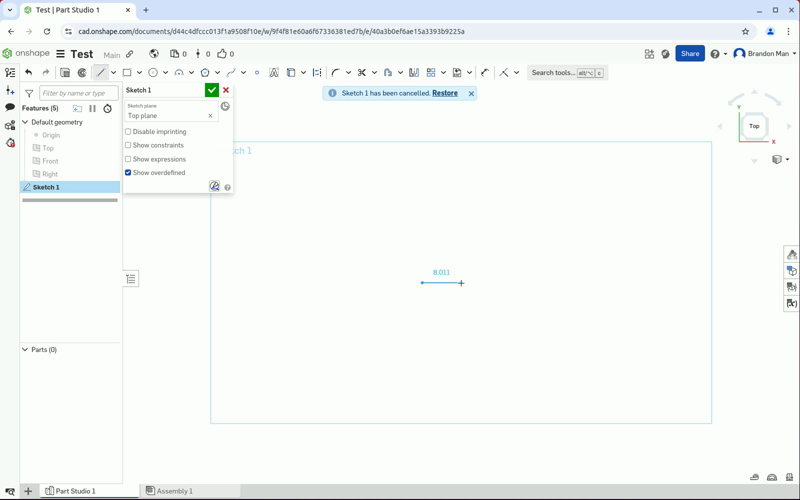
key_up(shift)
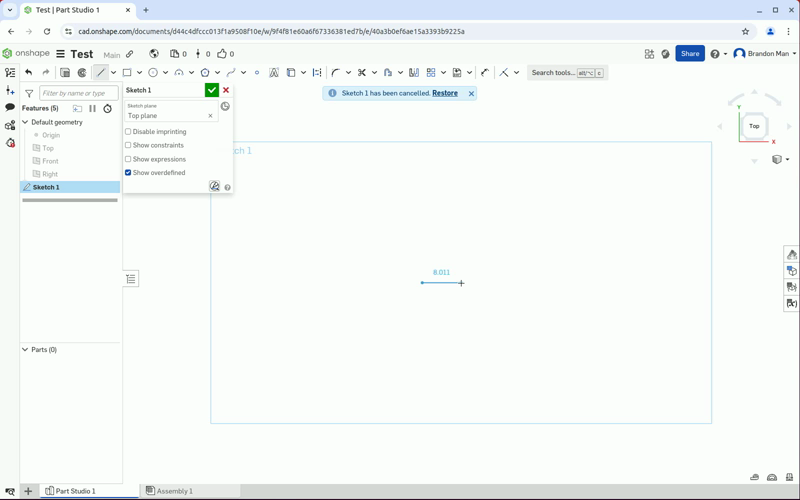
key_down(shift)
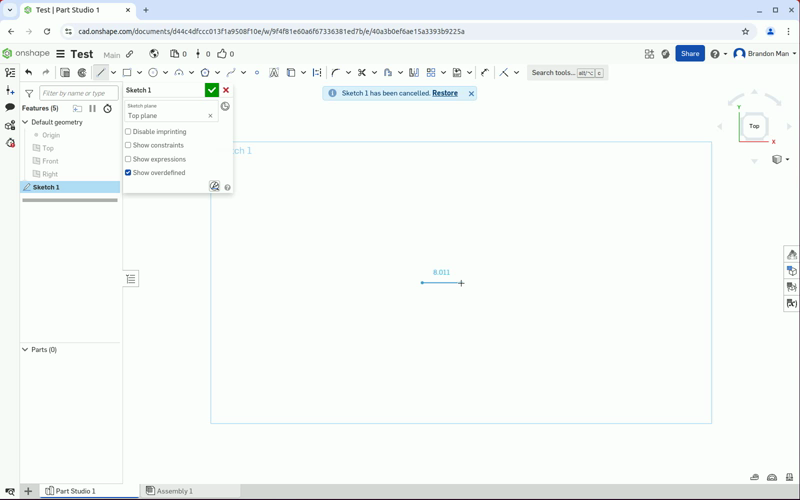
mouse_move(491, 282)
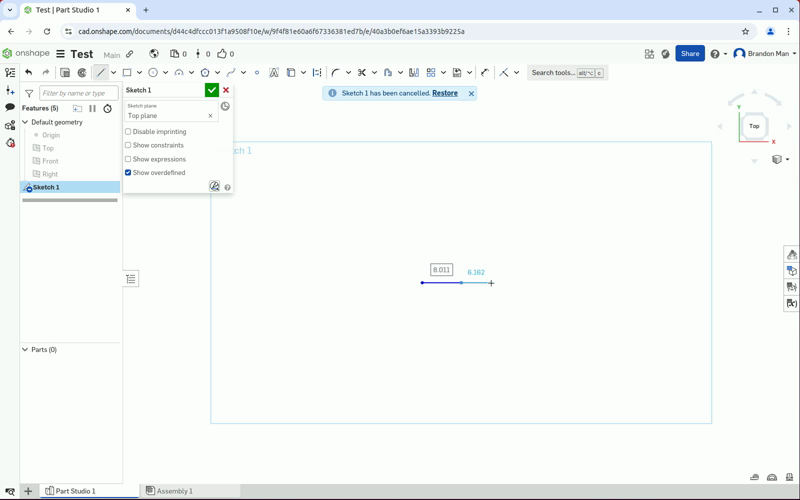
mouse_move(461, 272)
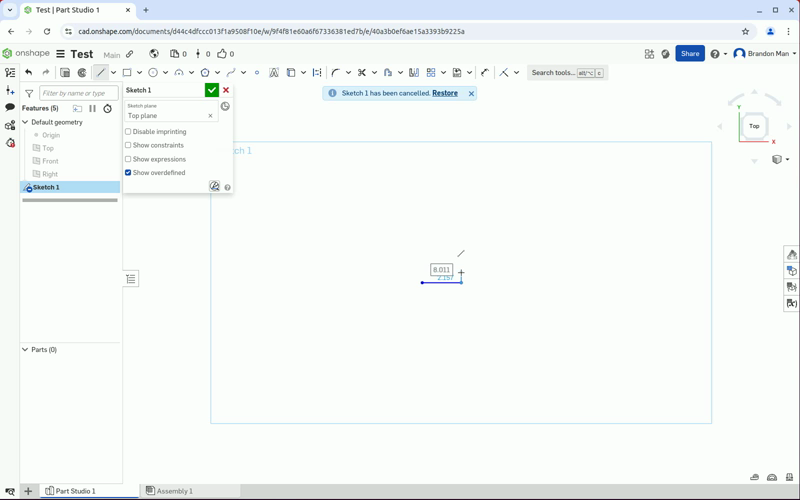
click(461, 272)
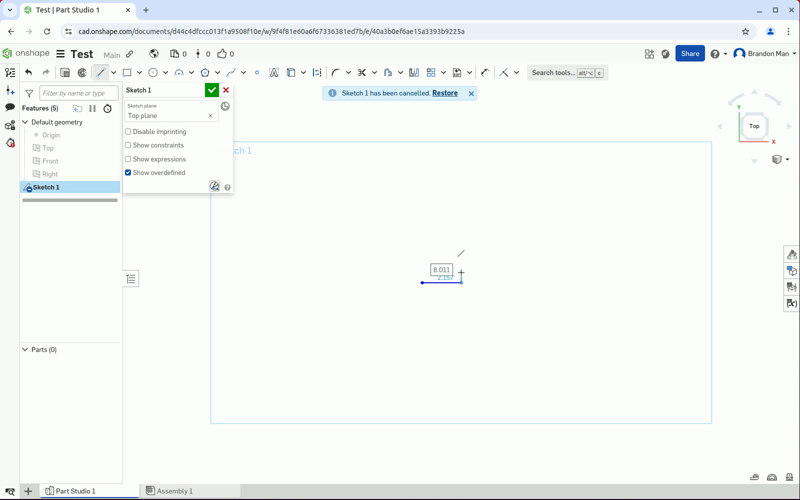
key_up(shift)
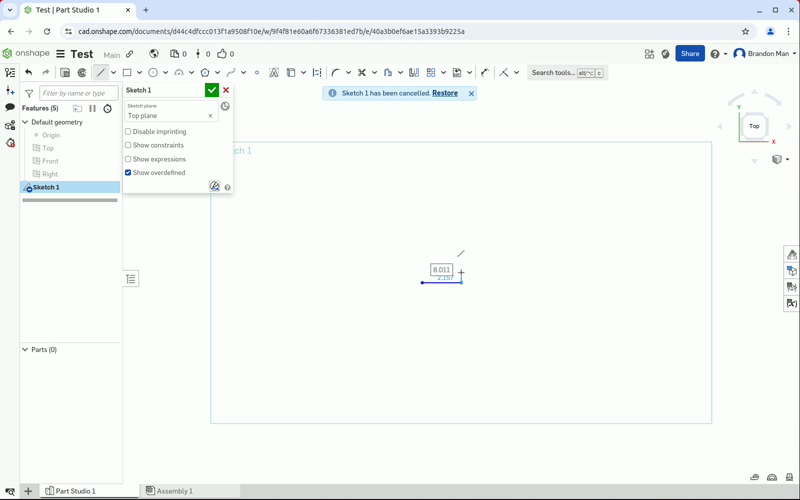
key_down(shift)
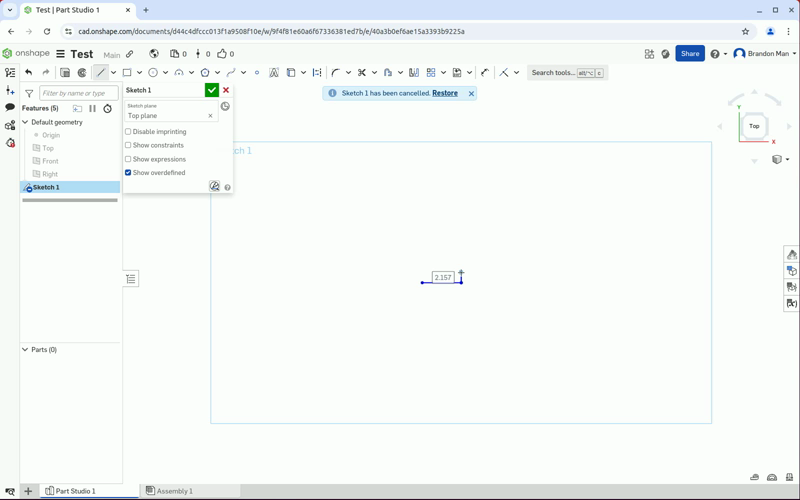
mouse_move(491, 272)
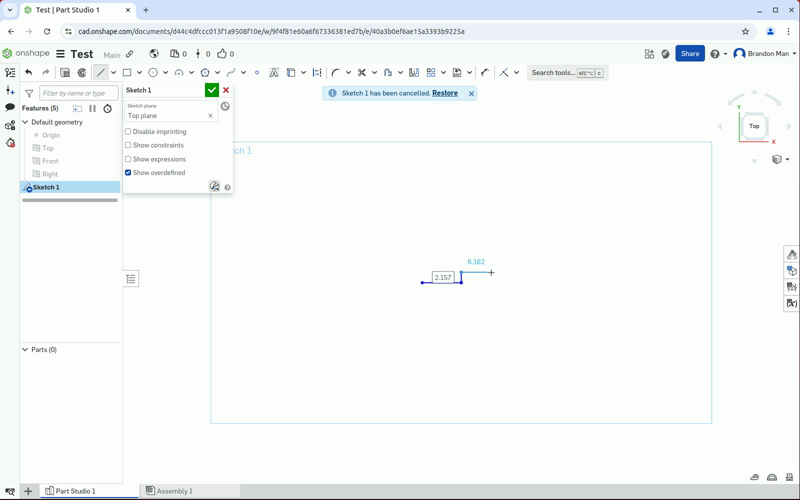
mouse_move(422, 272)
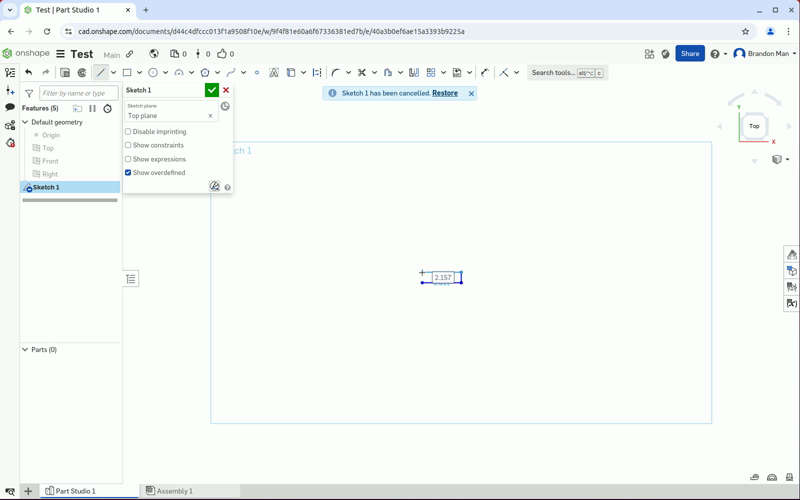
click(422, 272)
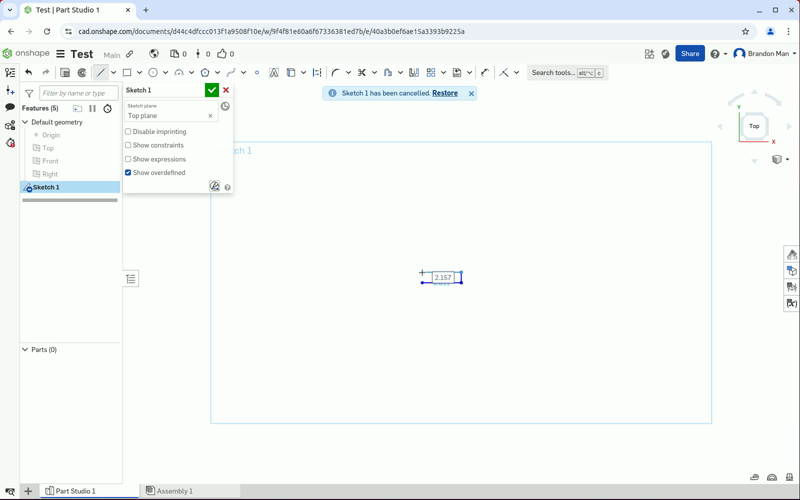
key_up(shift)
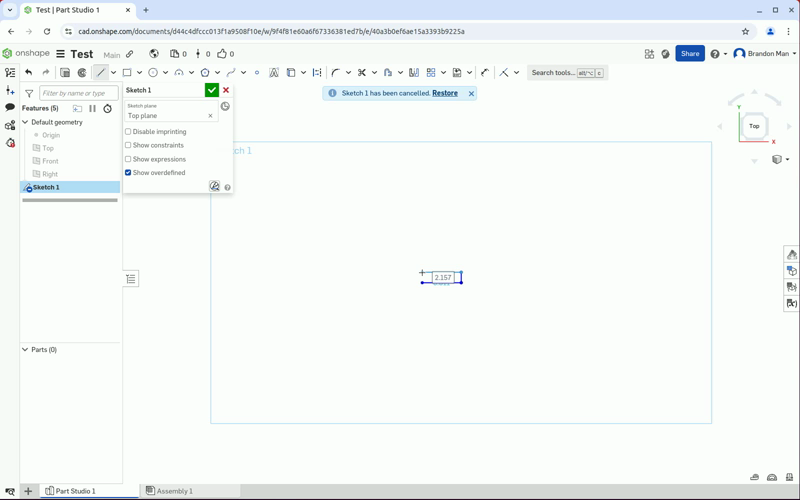
mouse_move(452, 272)
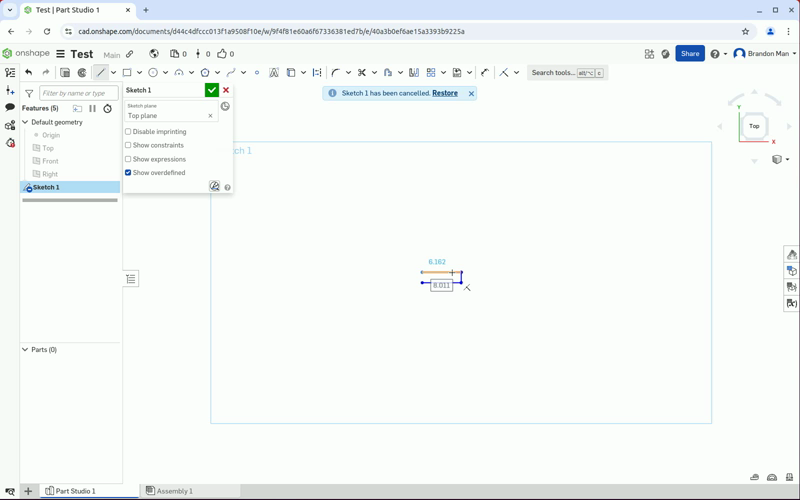
key_down(shift)
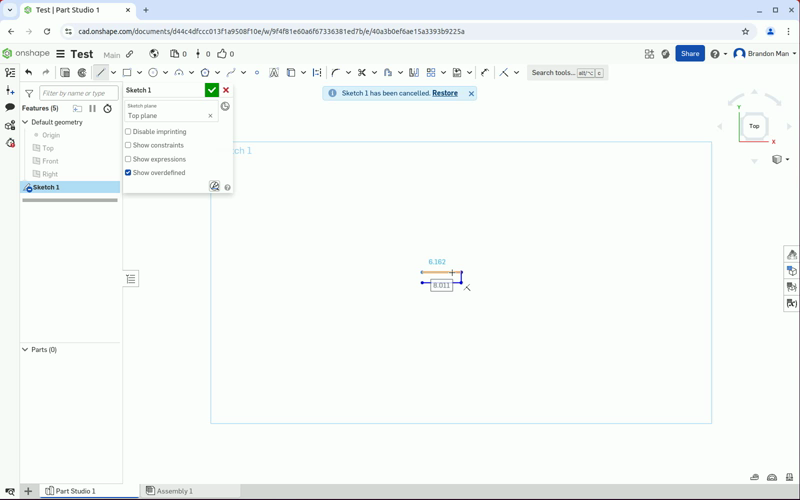
mouse_move(422, 282)
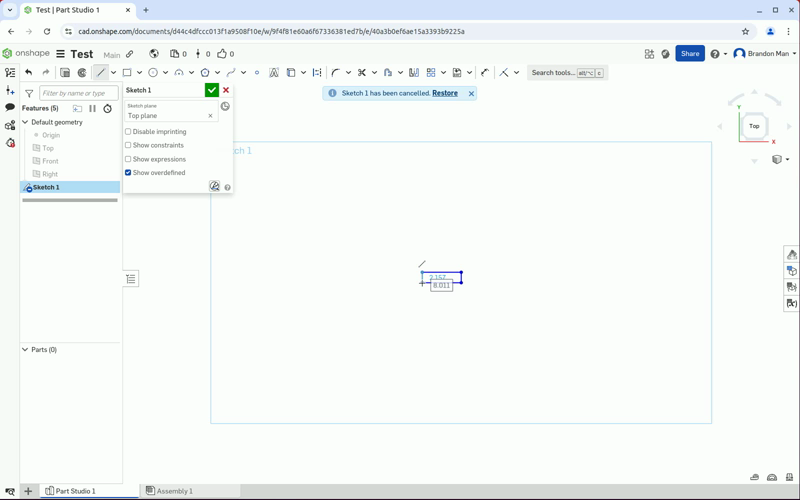
key_up(shift)
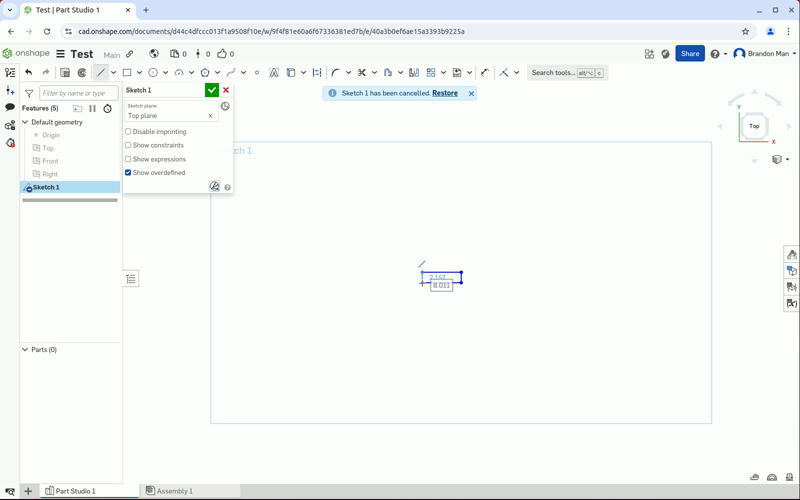
click(422, 282)
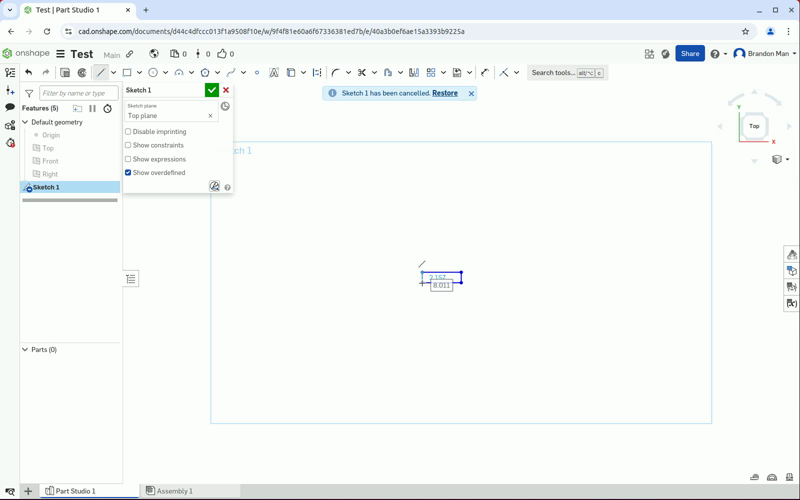
key(esc)
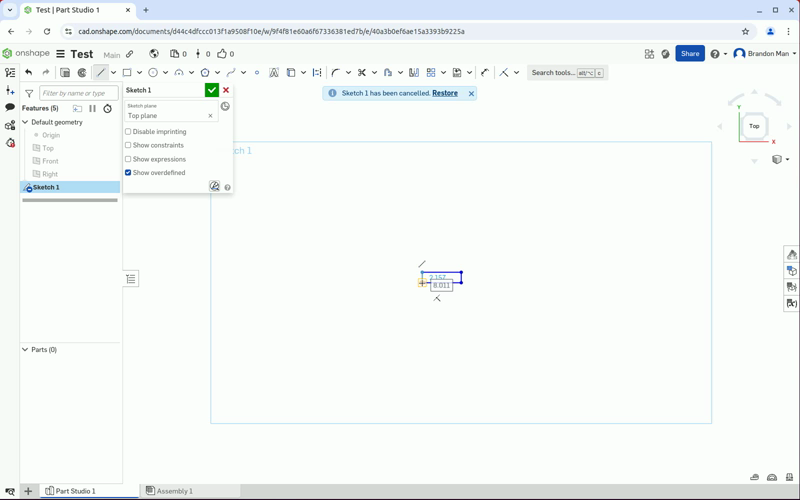
mouse_move(437, 273)
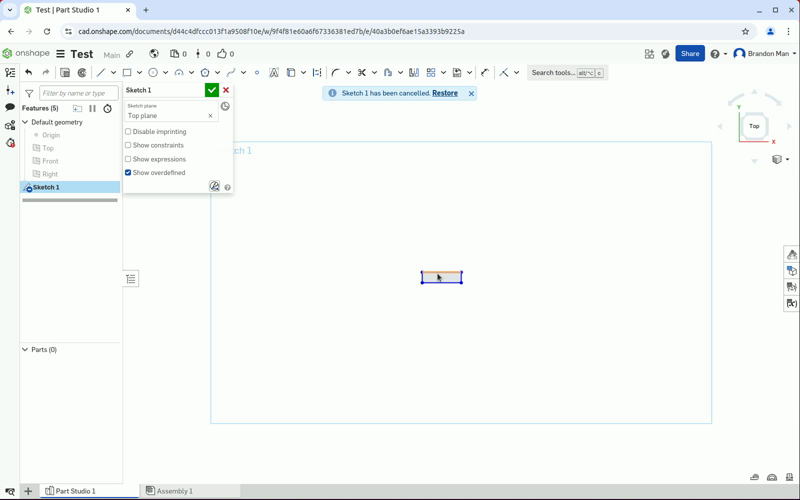
scroll(6)
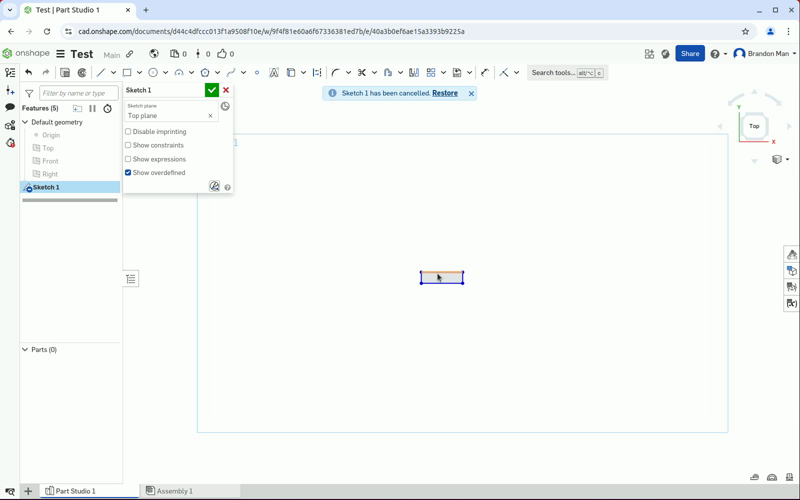
scroll(6)
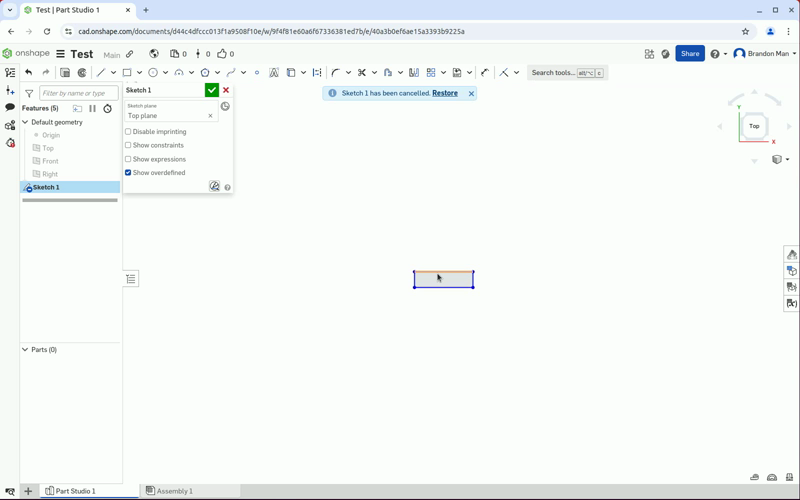
scroll(6)
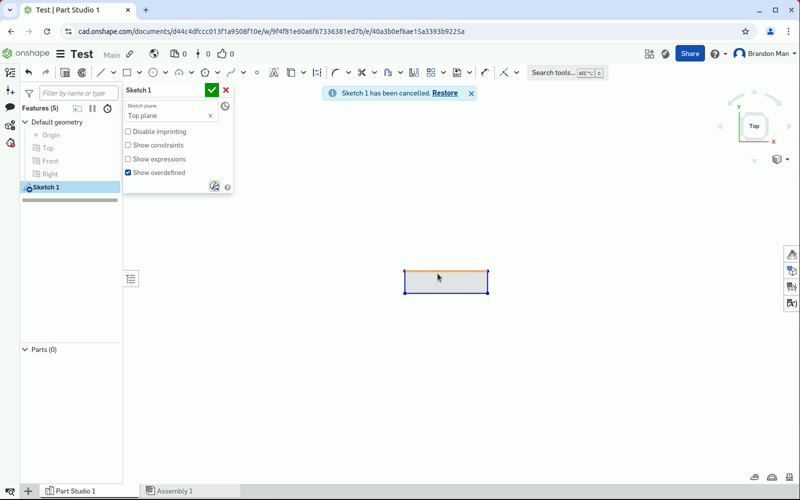
scroll(6)
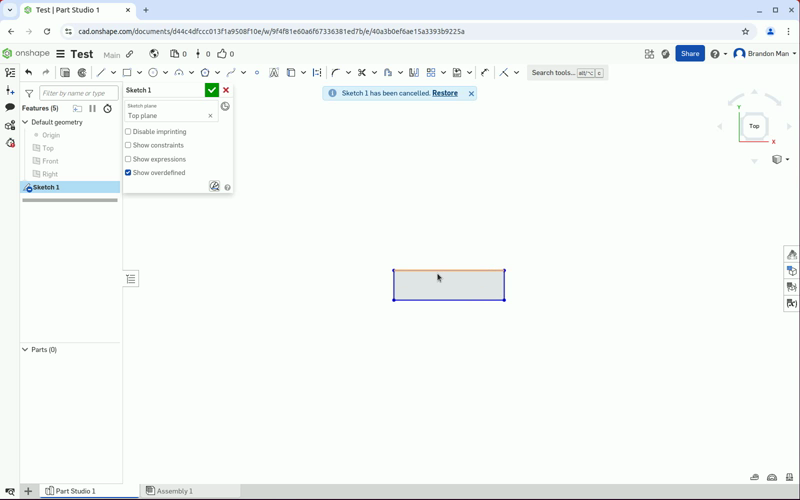
scroll(6)
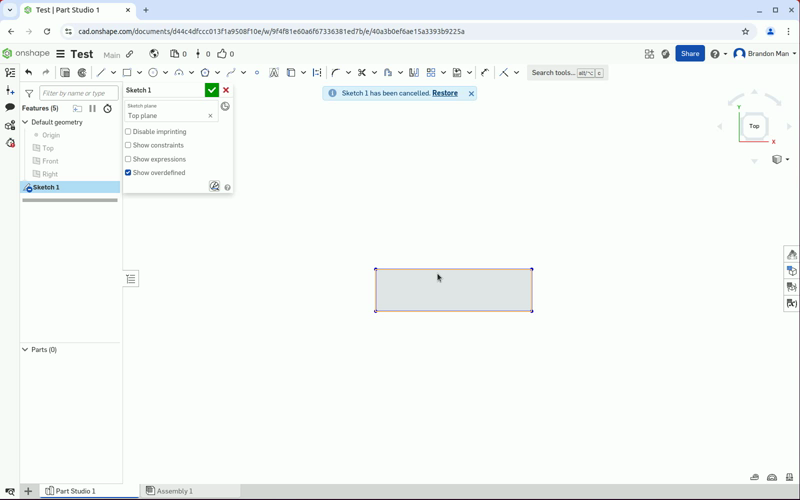
scroll(6)
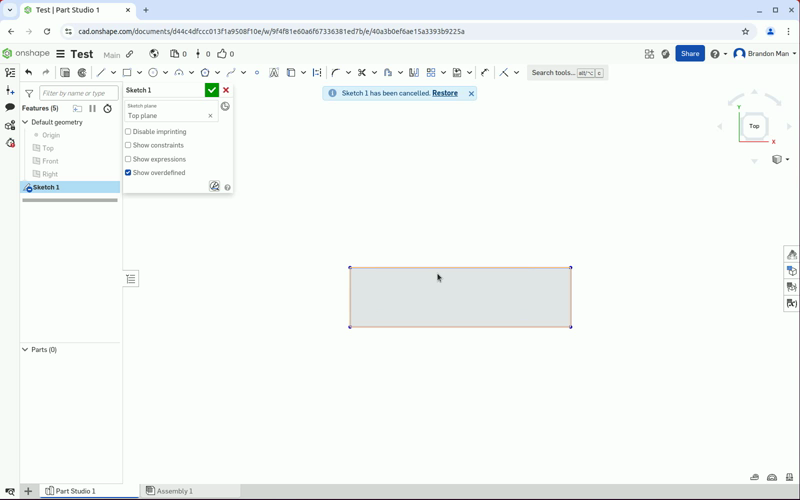
scroll(6)
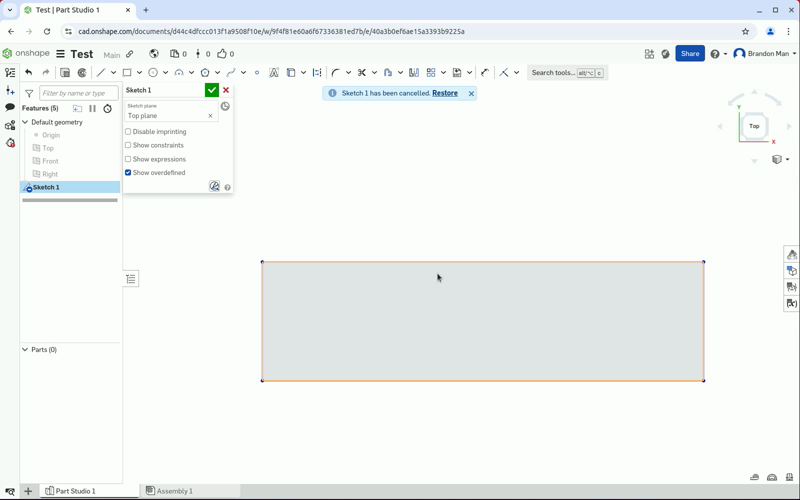
click(437, 273)
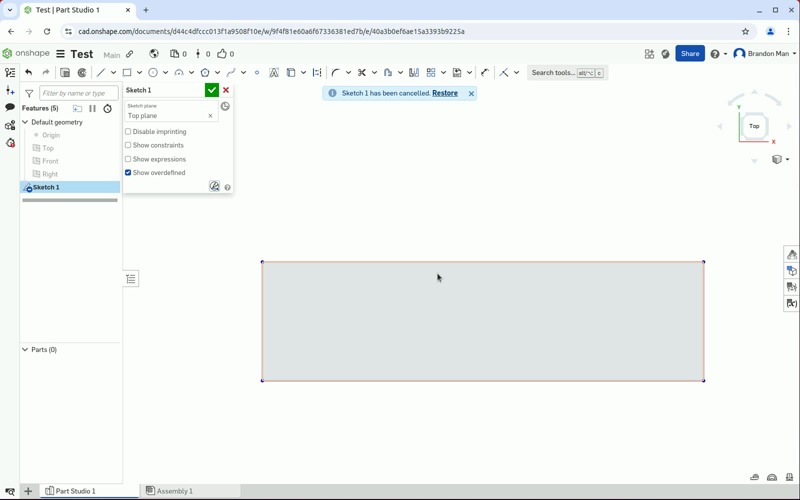
scroll(-6)
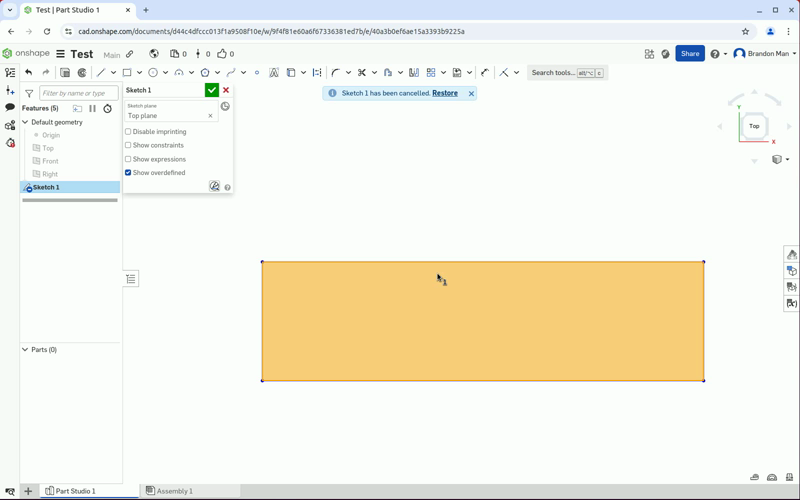
scroll(-6)
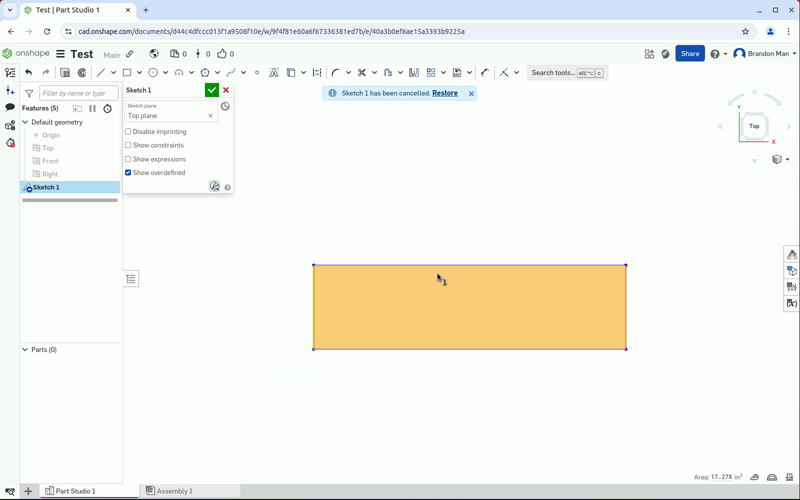
scroll(-6)
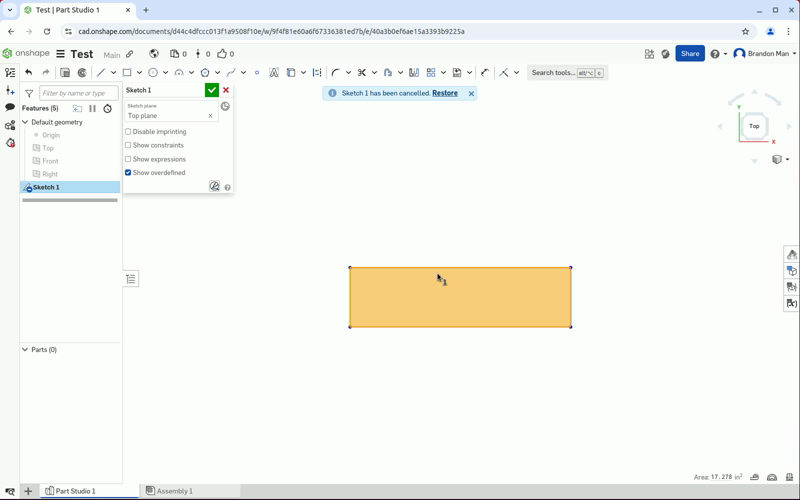
scroll(-6)
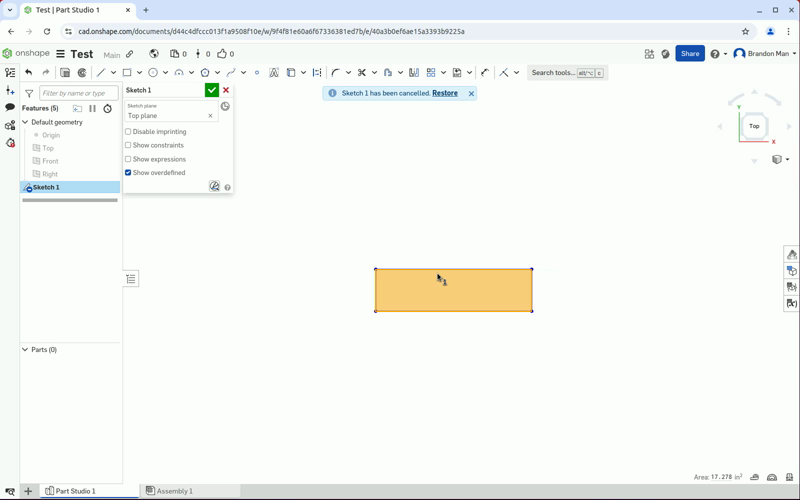
scroll(-6)
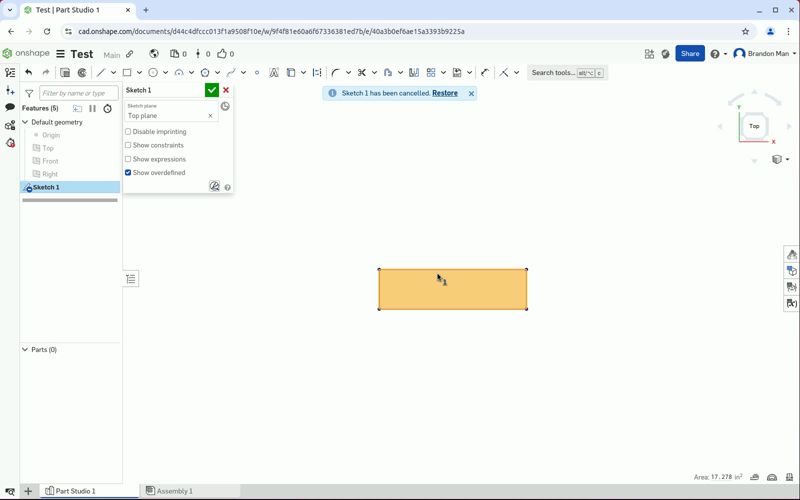
scroll(-6)
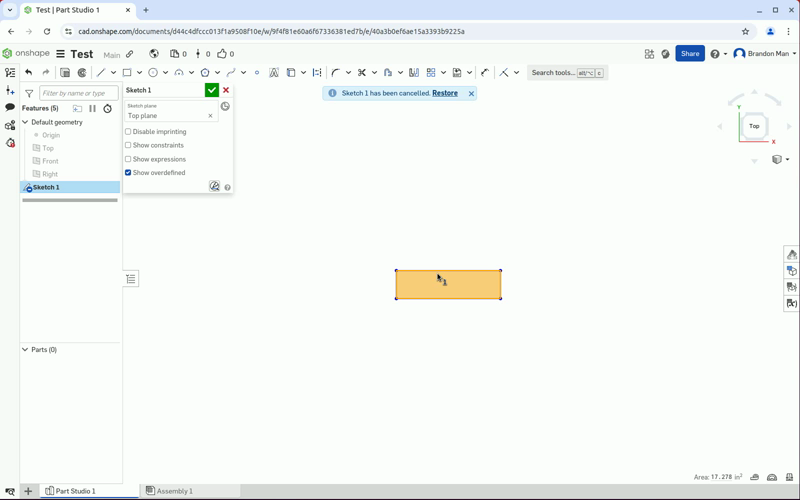
scroll(-6)
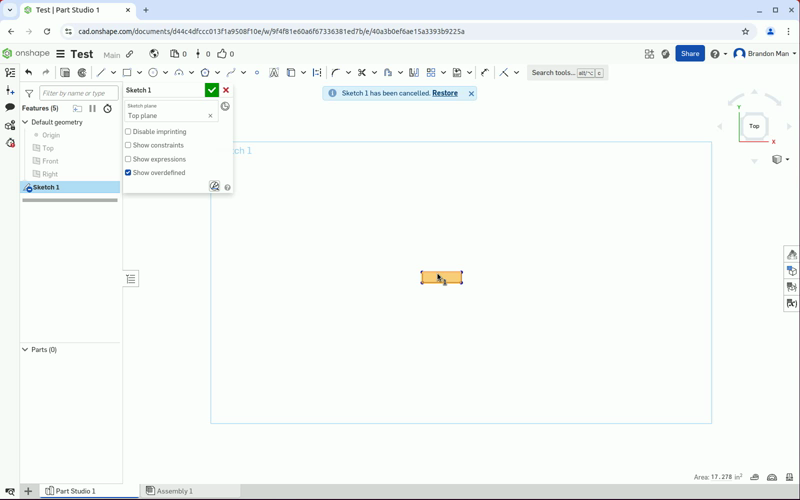
mouse_move(73, 352)
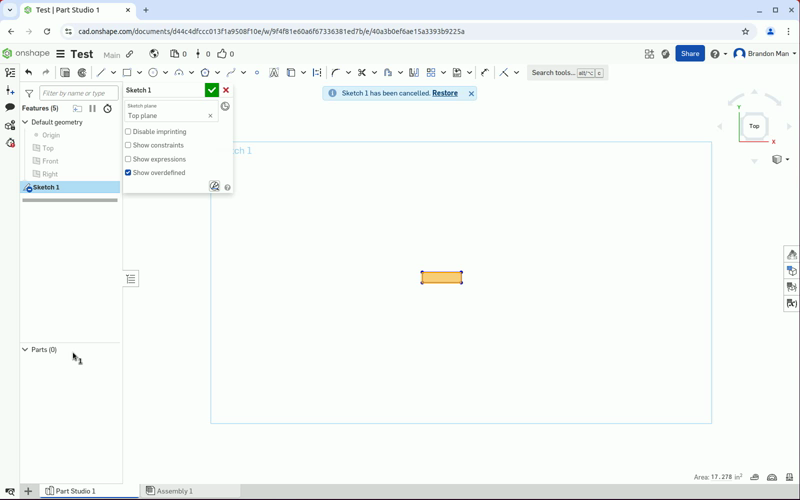
key(shift+y)
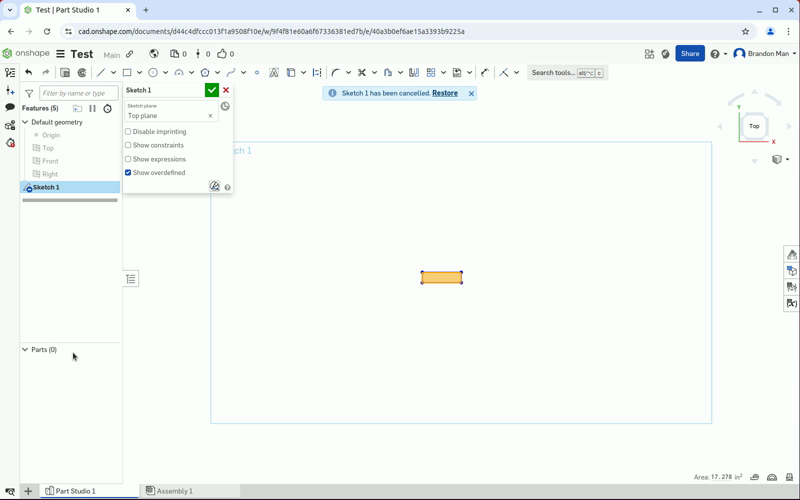
key(shift+e)
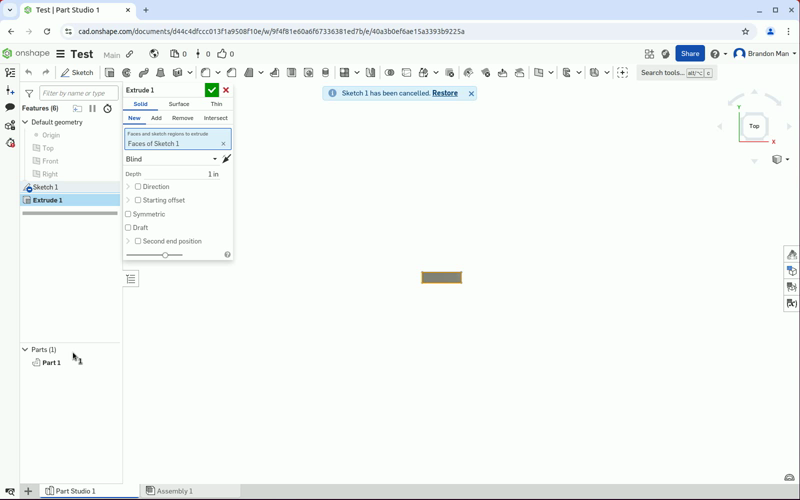
mouse_move(143, 106)
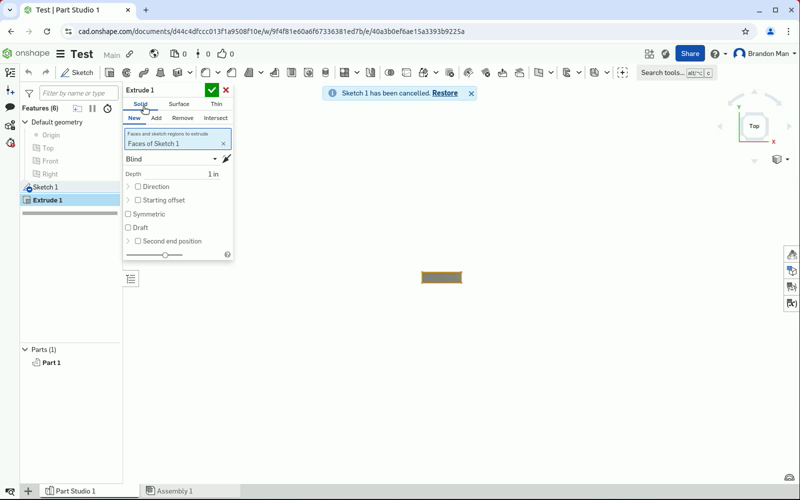
click(143, 106)
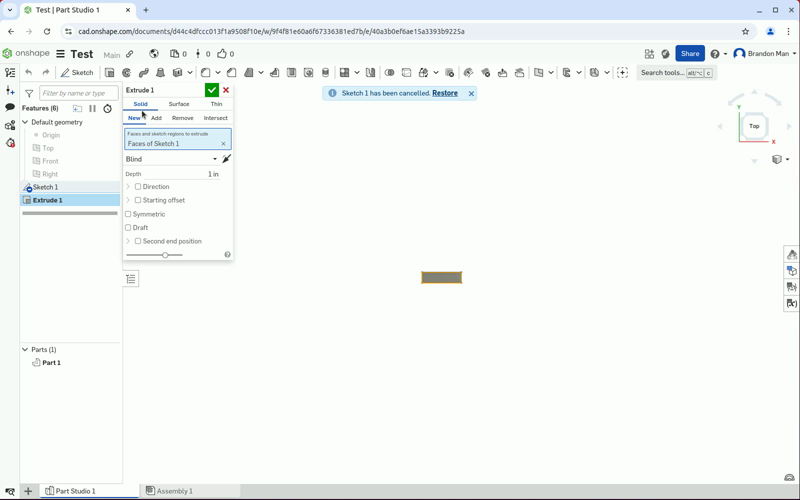
mouse_move(137, 120)
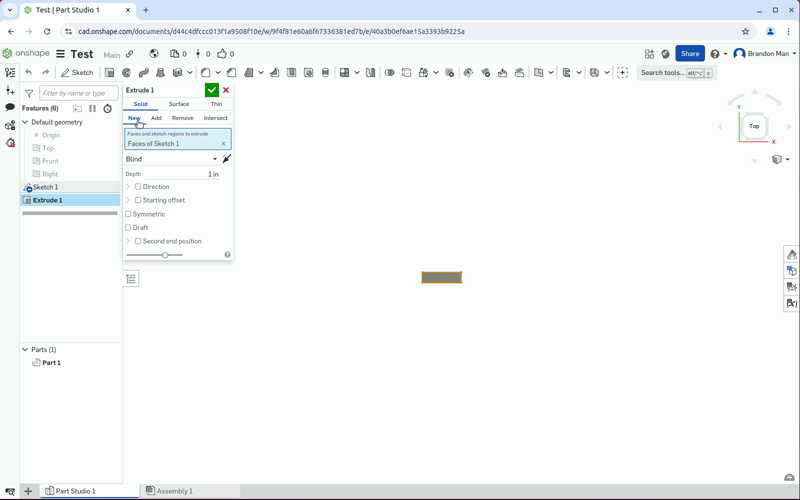
click(137, 120)
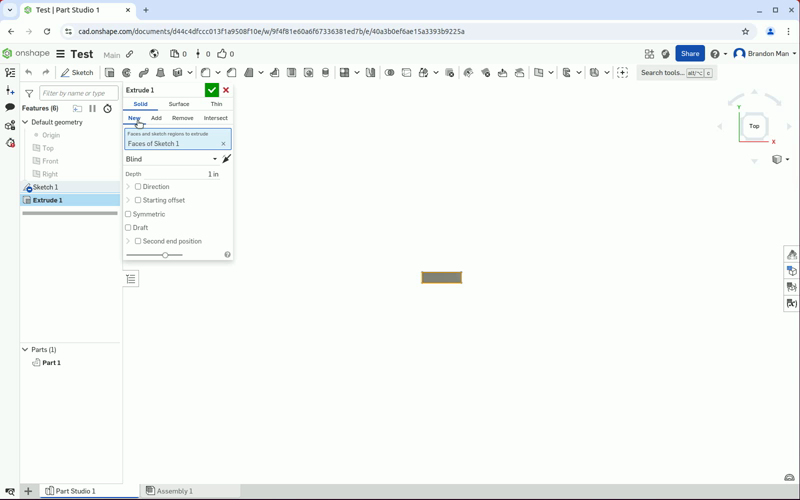
key(tab, 4)
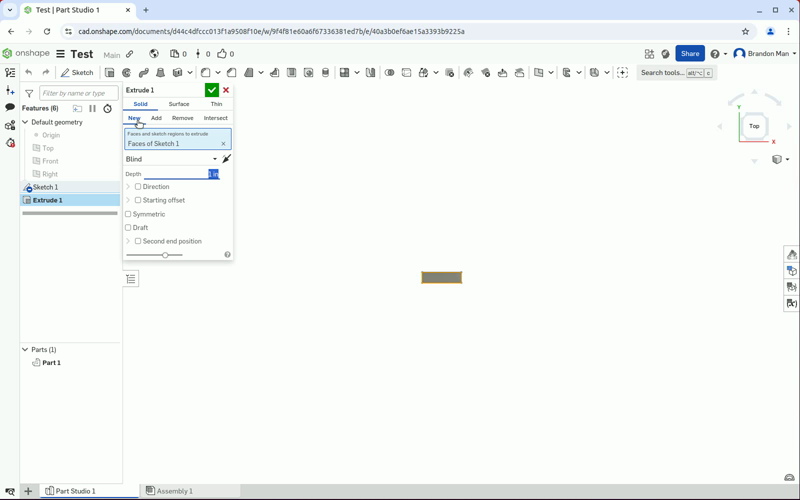
text(23.108)
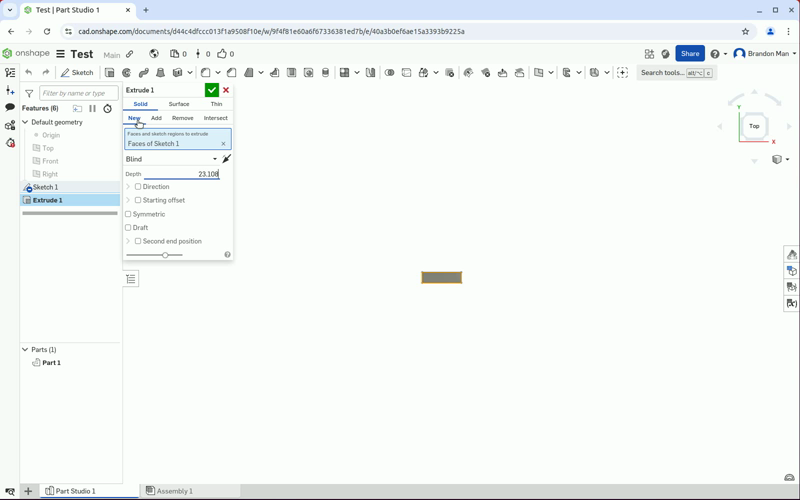
key(enter)
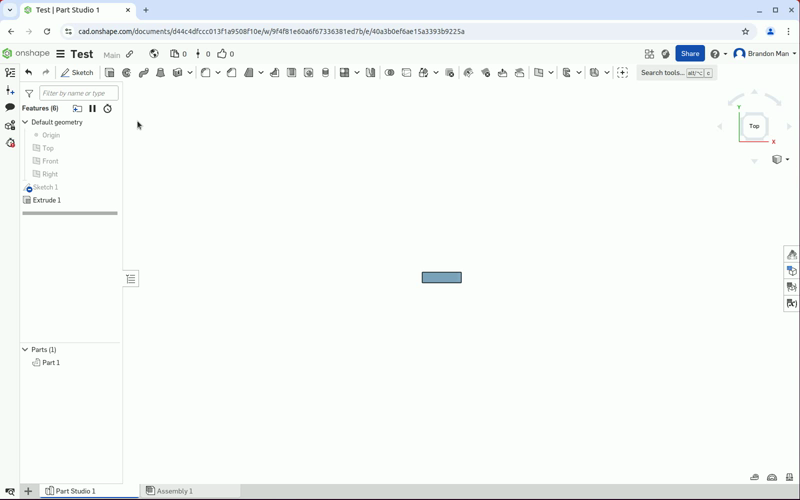
key(shift+h)
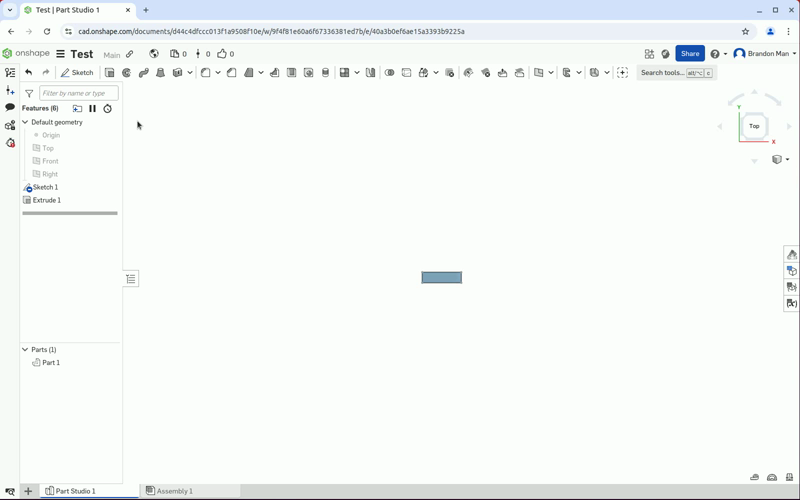
key(shift+h)
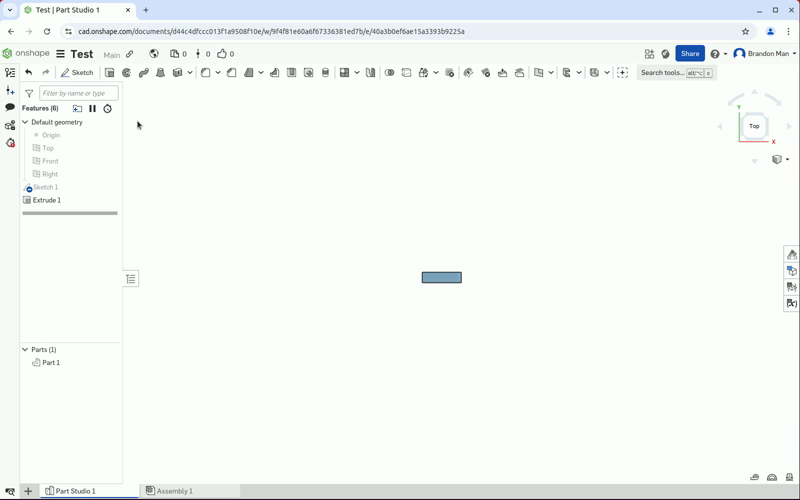
mouse_move(73, 189)
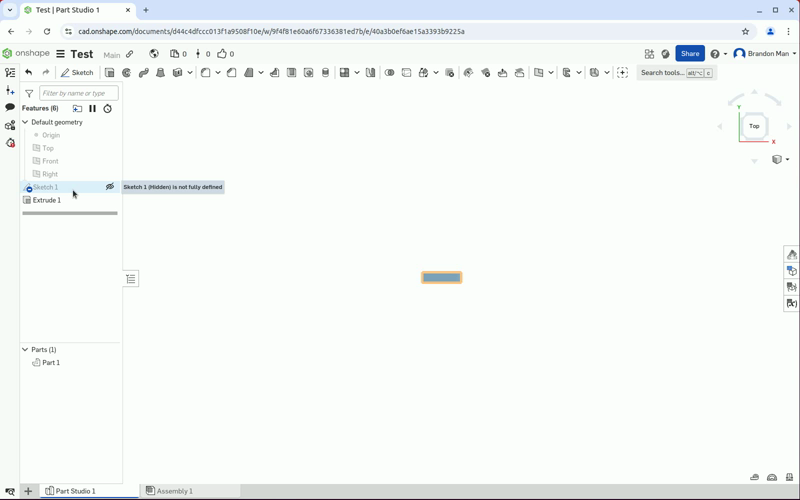
click(73, 189)
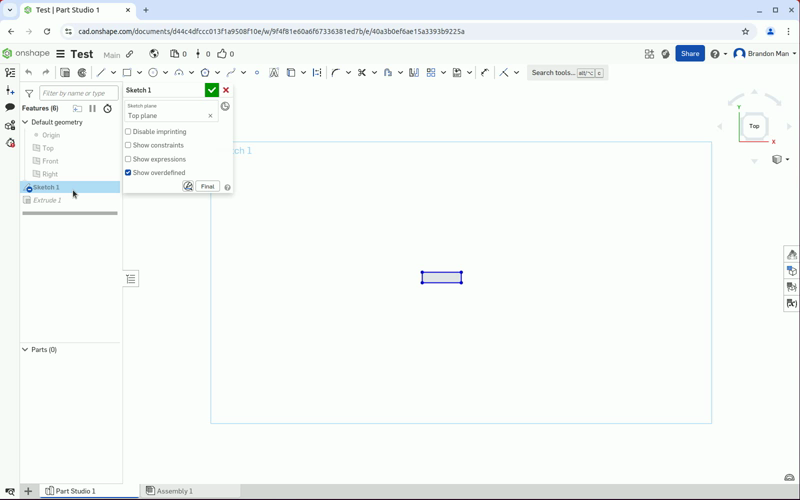
mouse_move(229, 92)
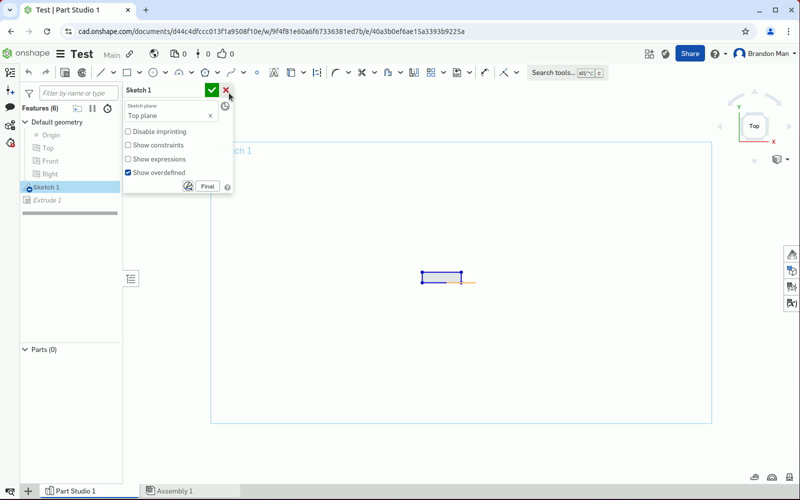
click(229, 92)
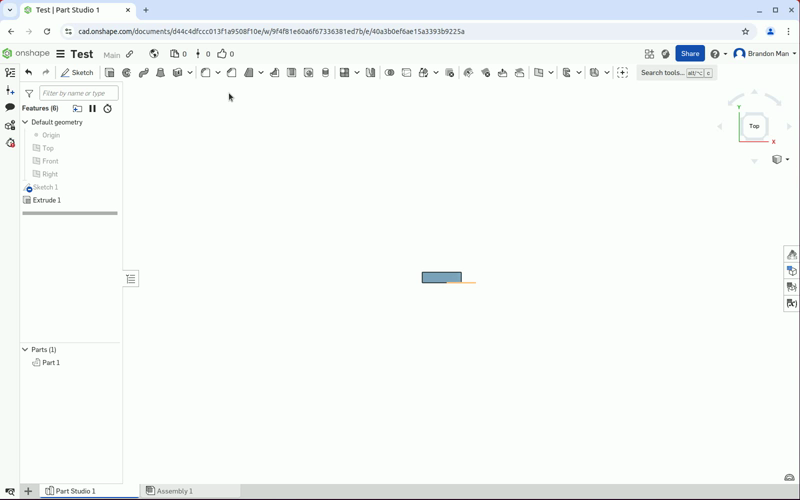
mouse_move(73, 352)
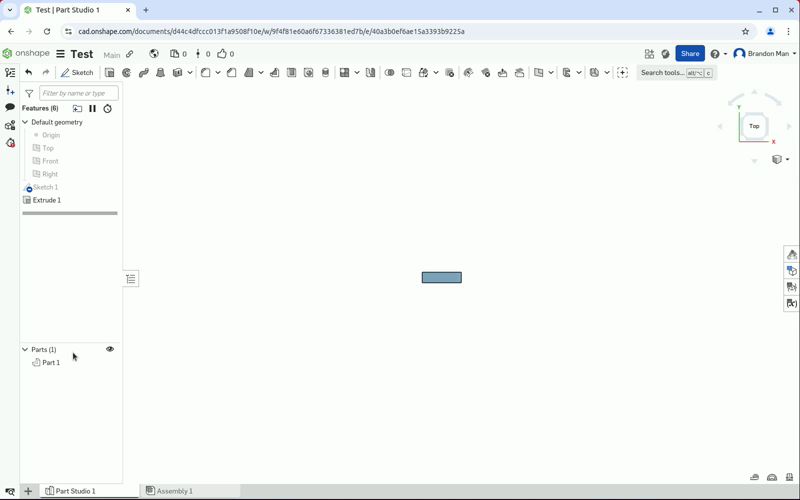
key(y)
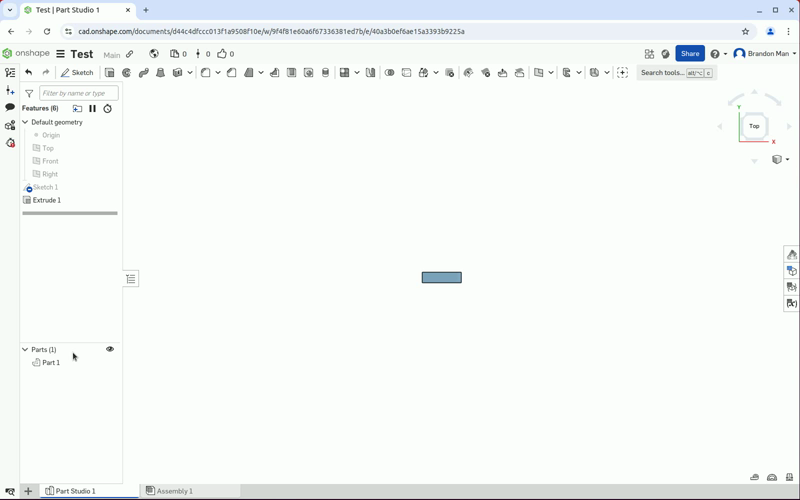
key(shift+p)
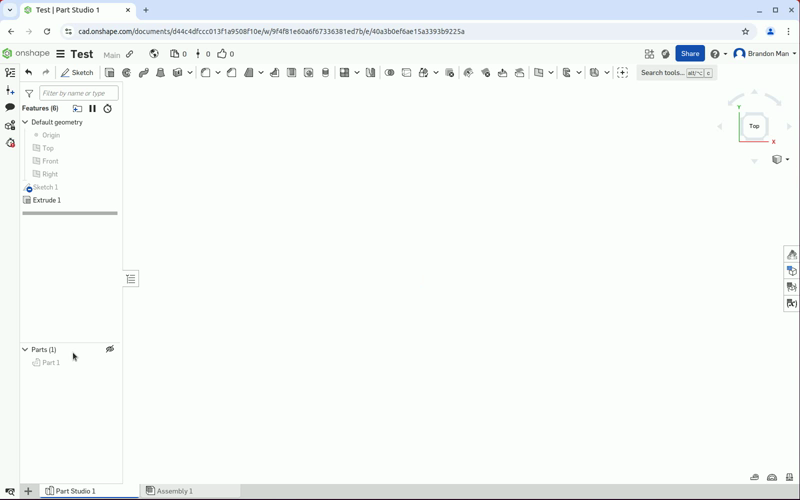
key(space)
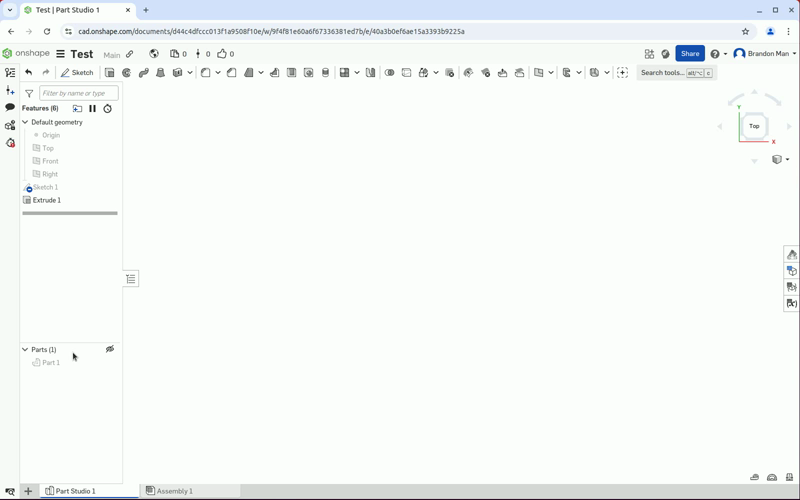
key_down(shift)
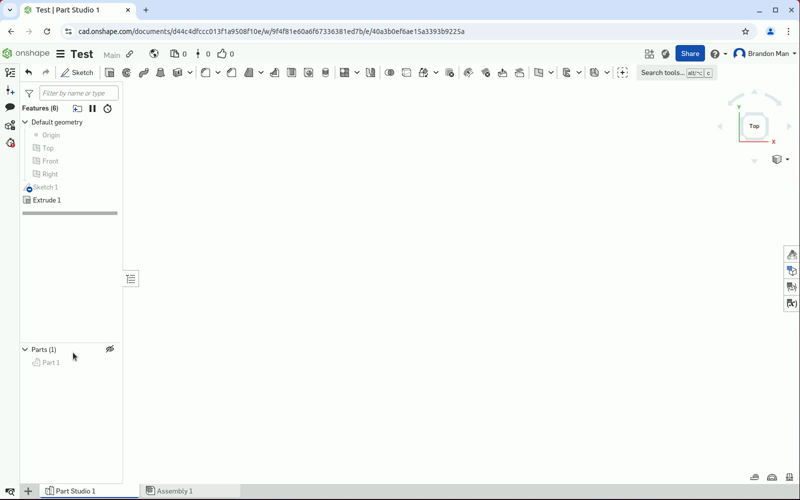
key(up)
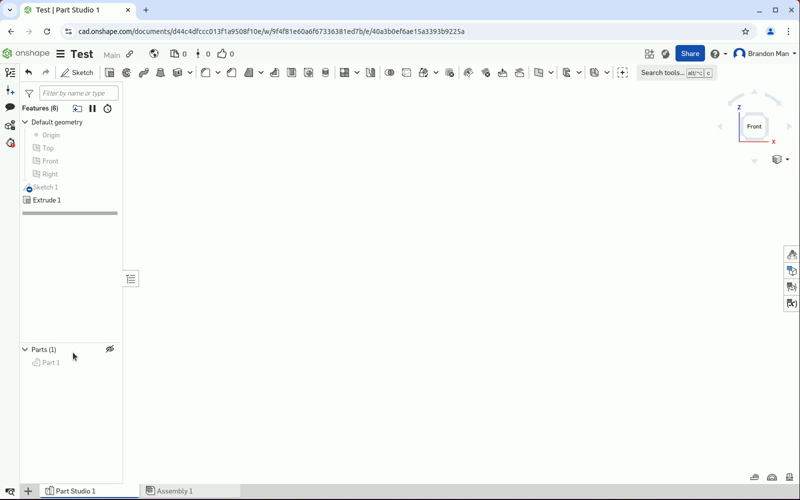
key_up(shift)
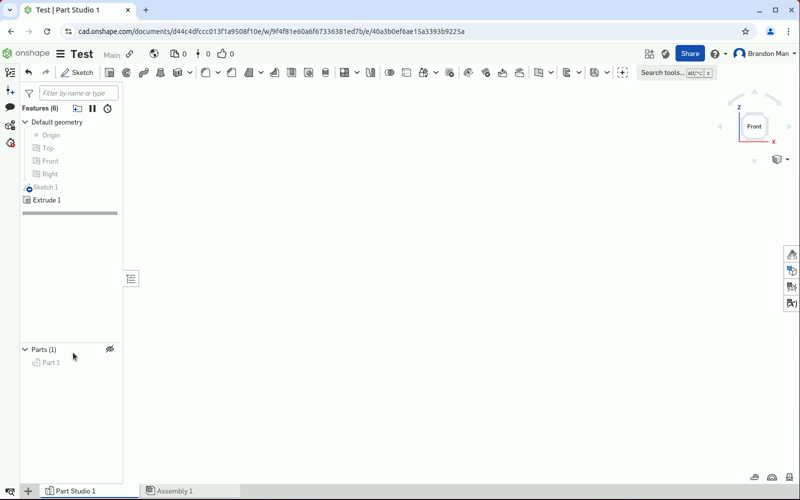
mouse_move(73, 352)
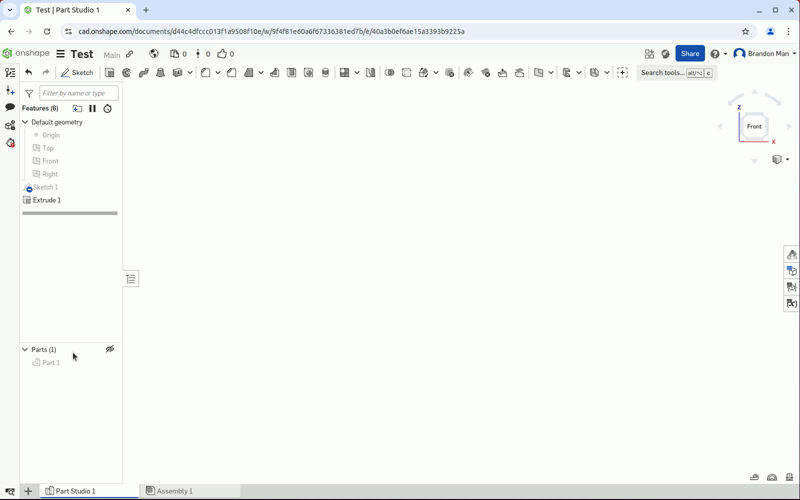
key(shift+y)
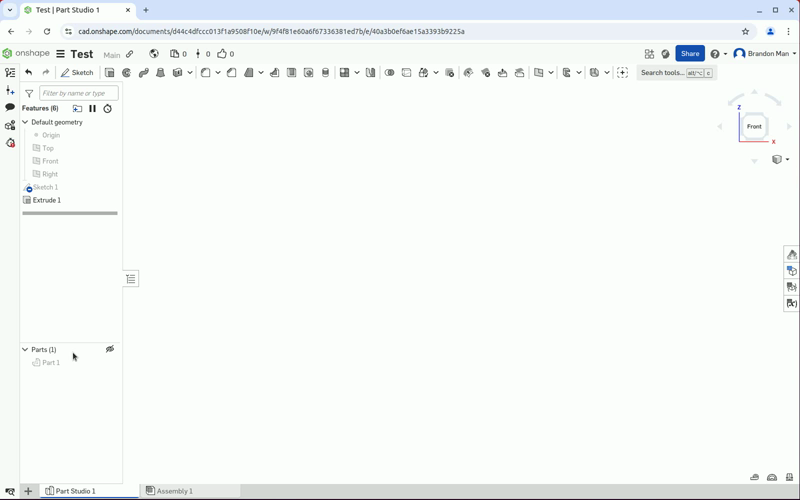
key(shift+s)
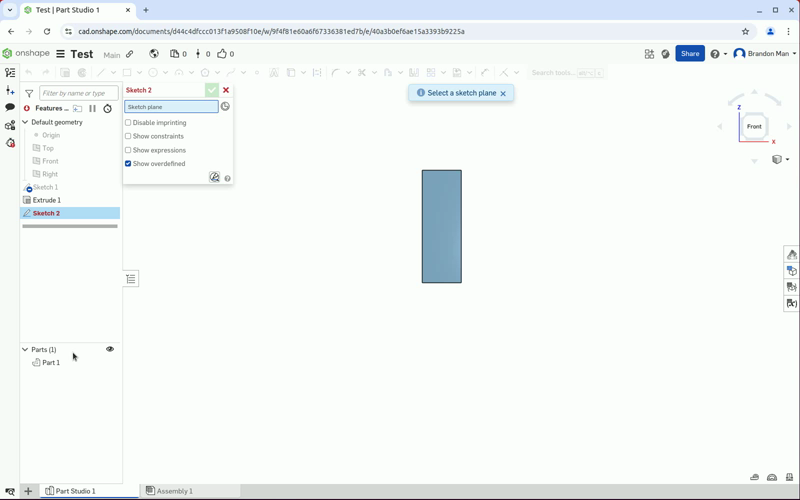
mouse_move(73, 163)
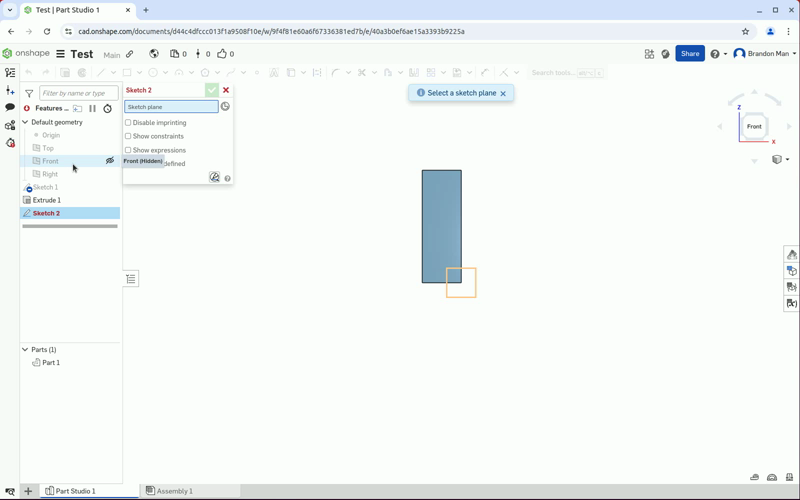
click(73, 163)
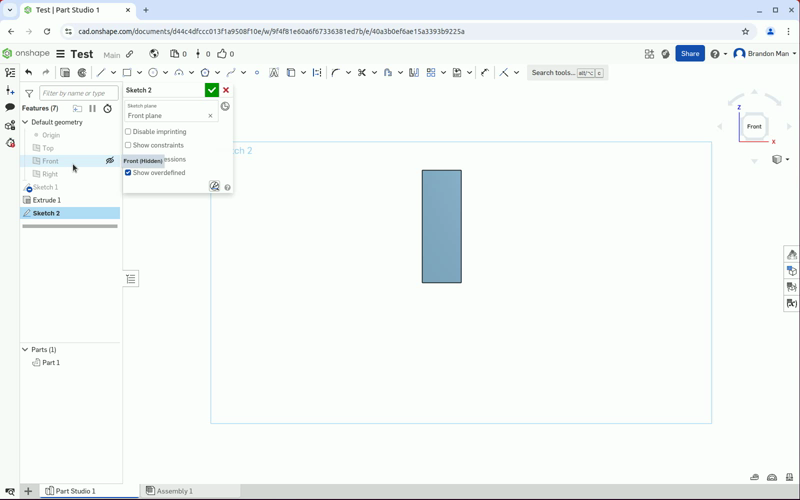
mouse_move(73, 352)
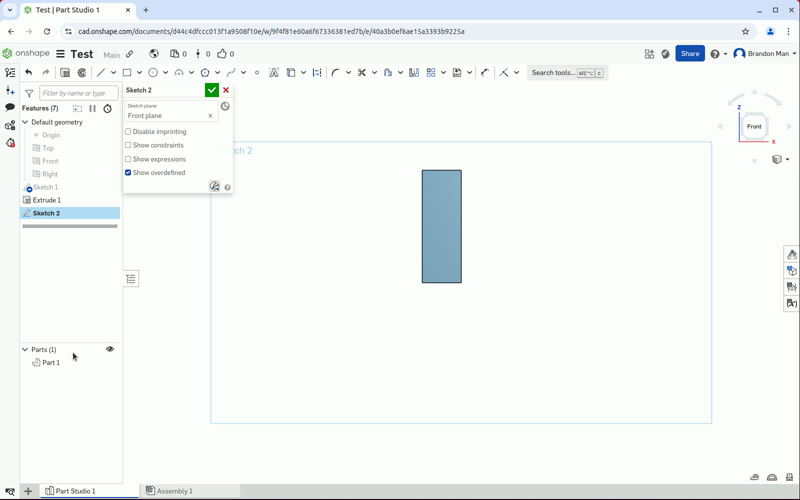
key(y)
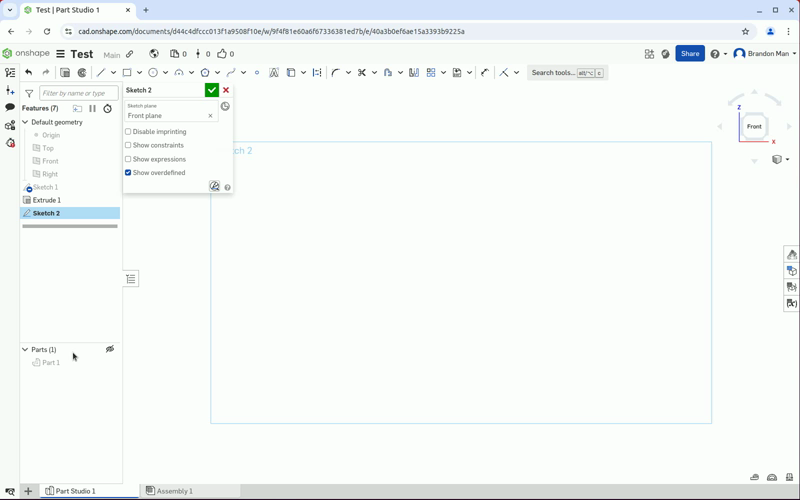
key(c)
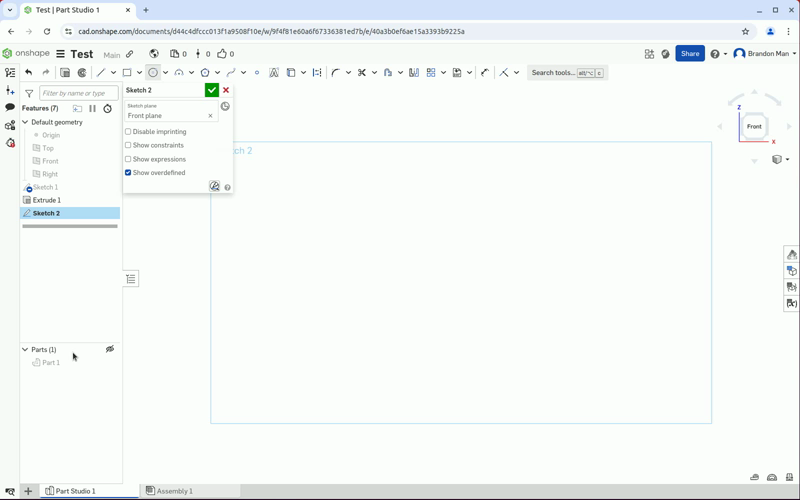
key_down(shift)
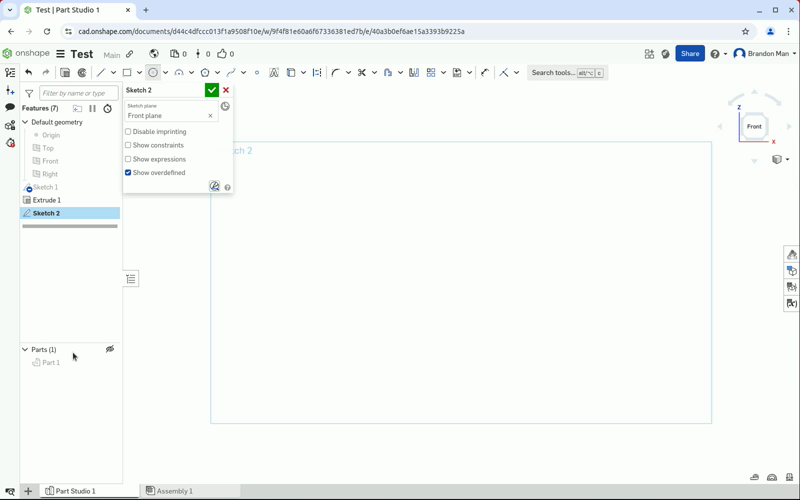
mouse_move(442, 186)
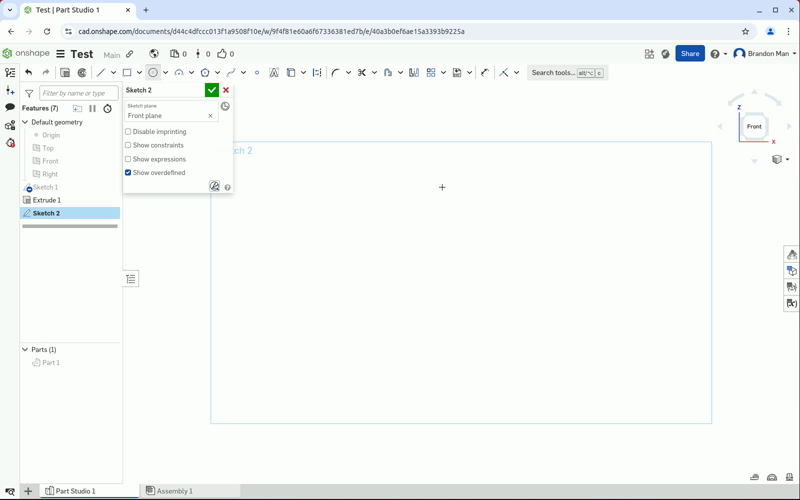
click(442, 186)
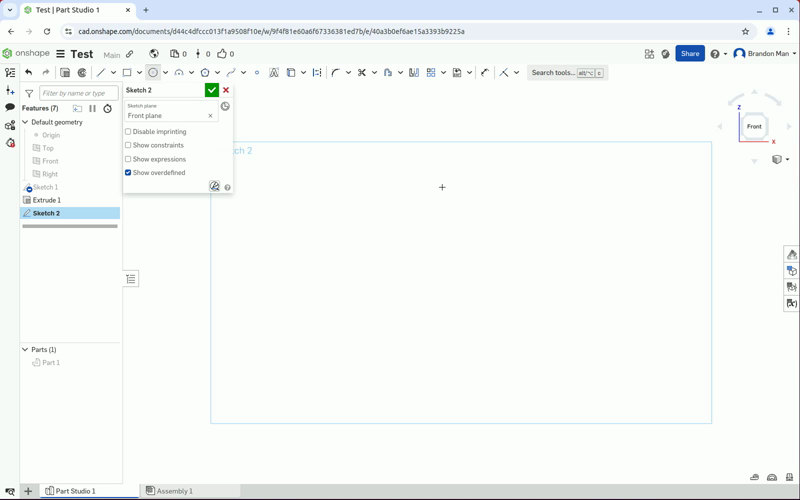
key_up(shift)
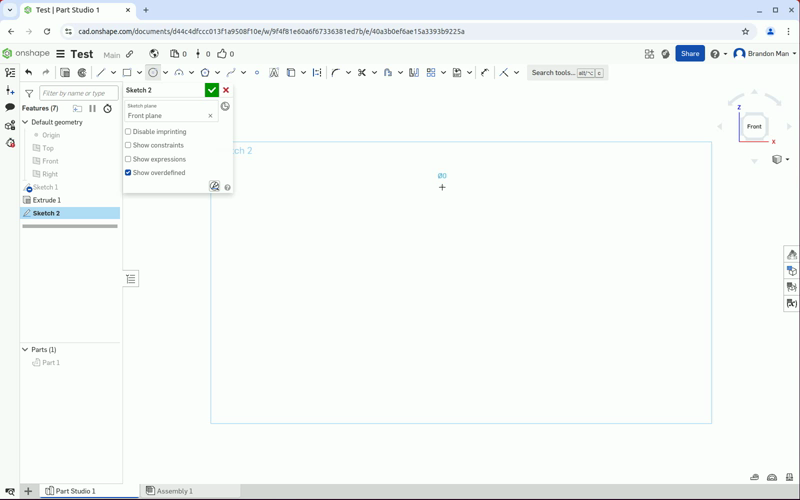
mouse_move(448, 186)
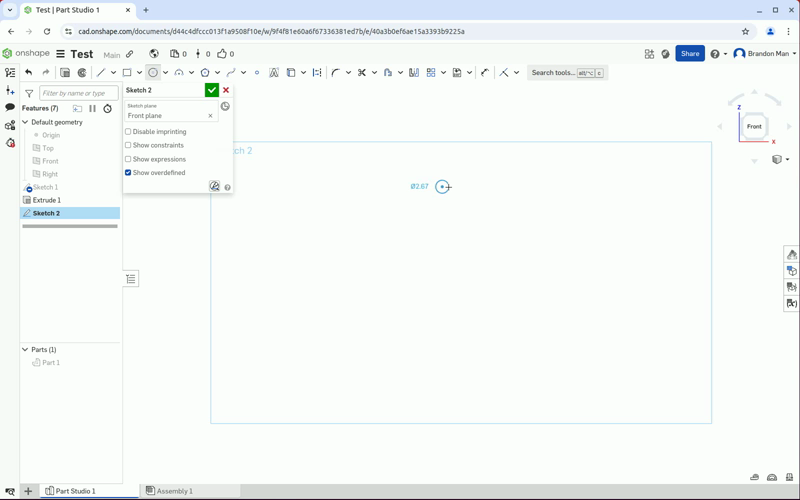
click(448, 186)
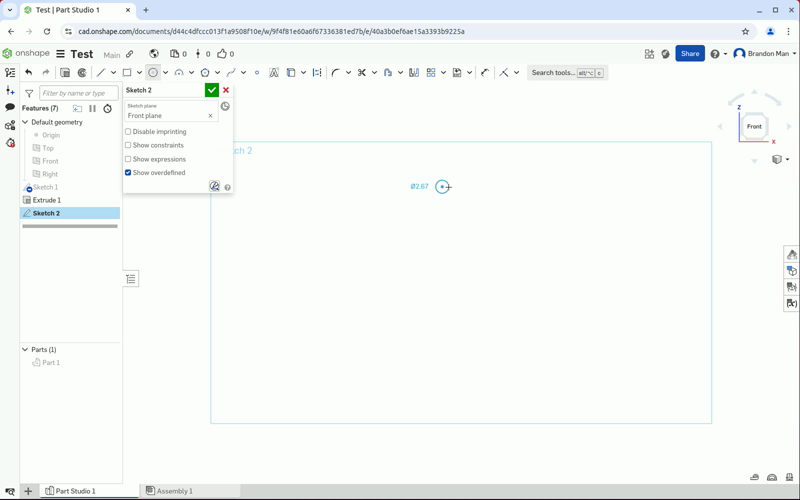
key(esc)
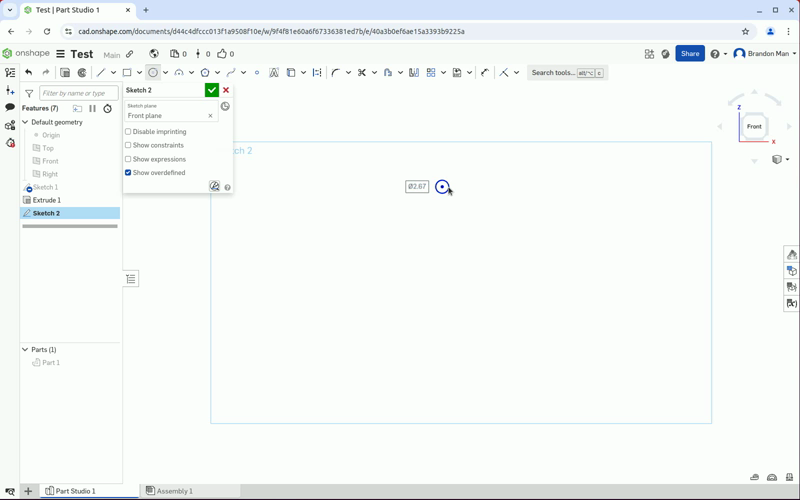
mouse_move(445, 184)
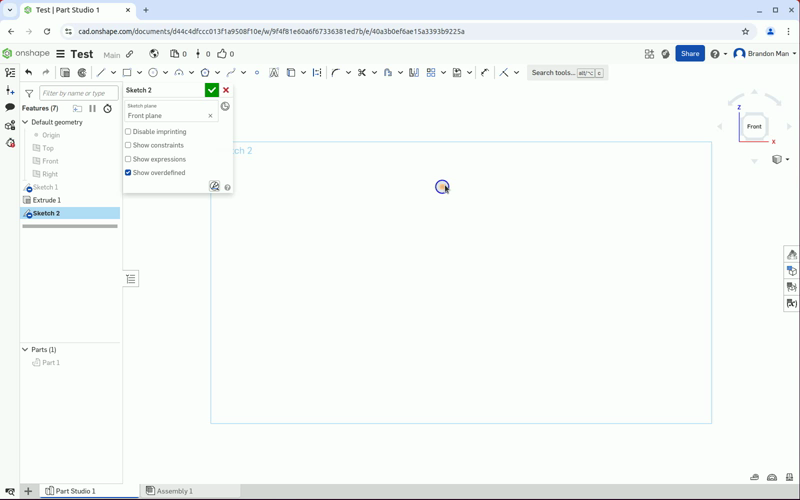
scroll(6)
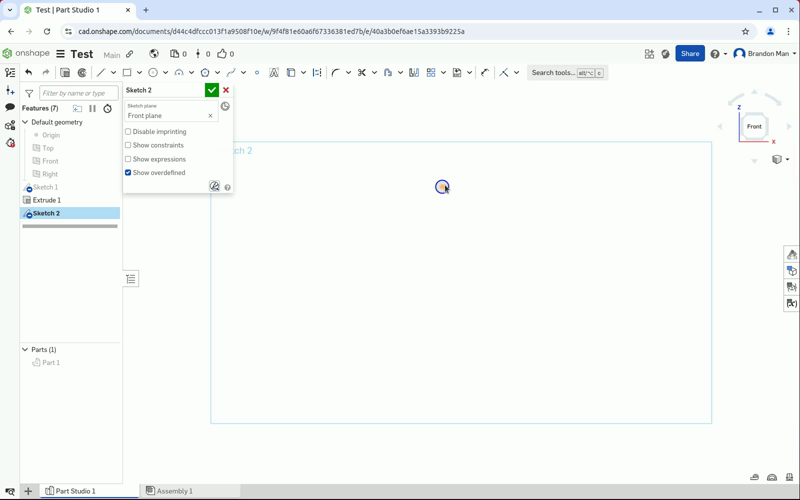
scroll(6)
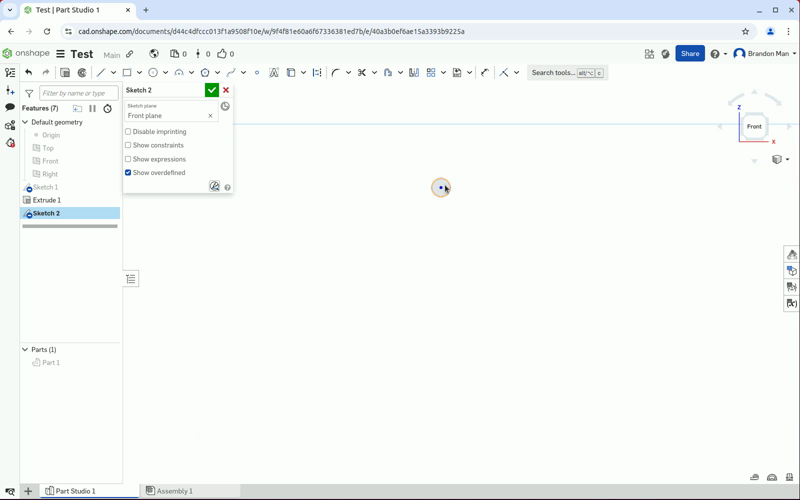
scroll(6)
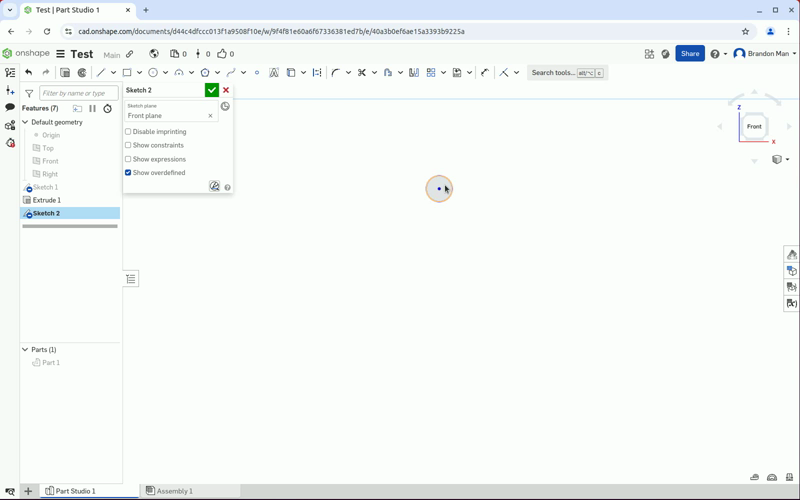
scroll(6)
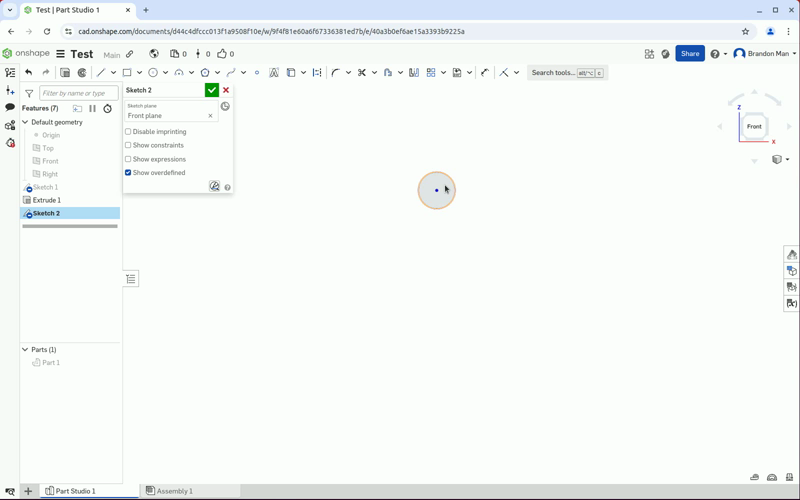
scroll(6)
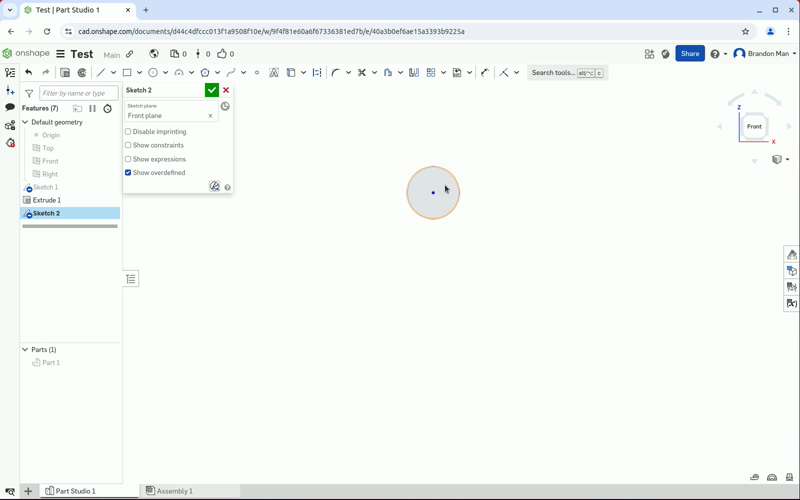
scroll(6)
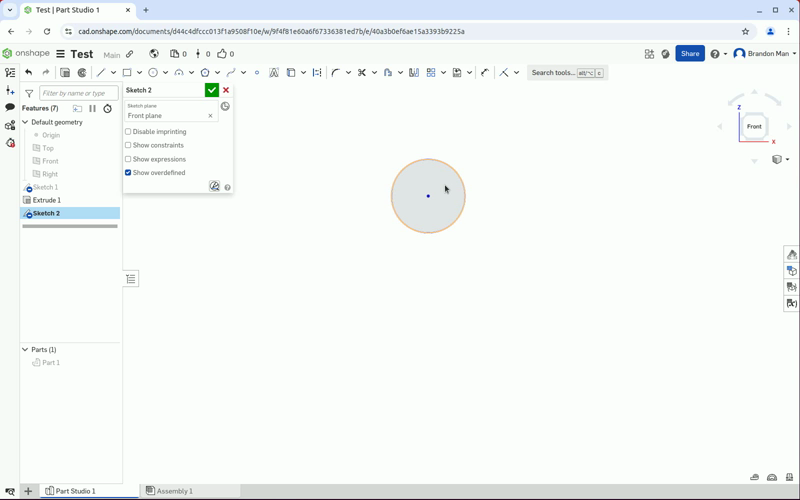
scroll(6)
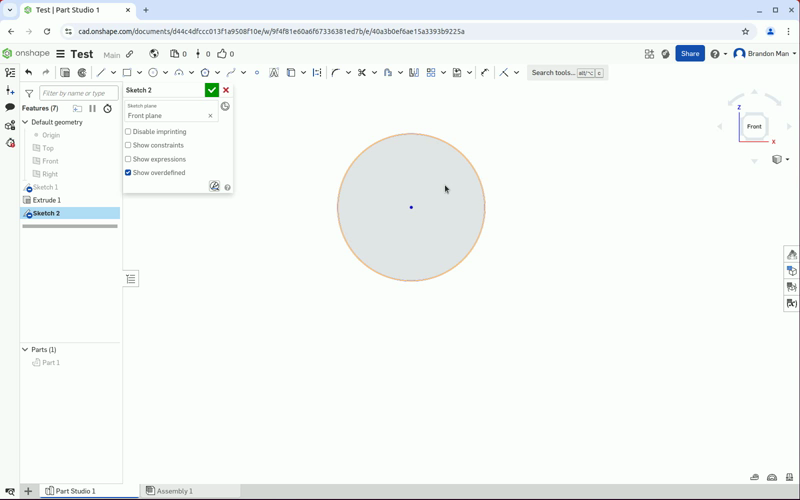
click(445, 184)
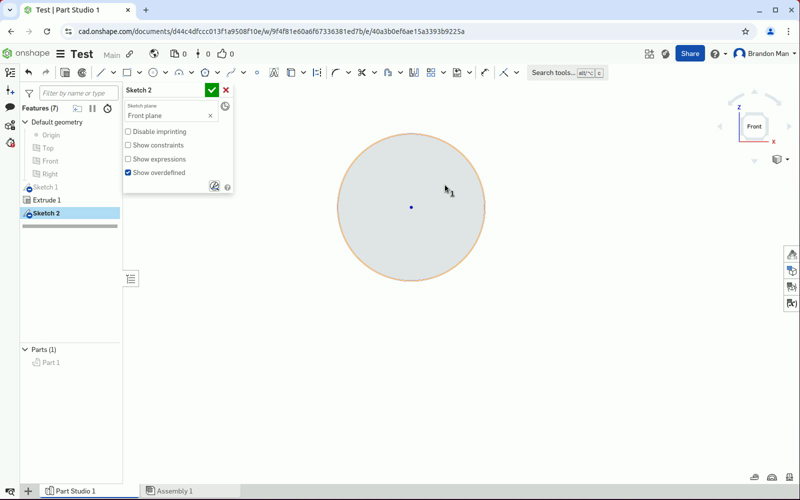
scroll(-6)
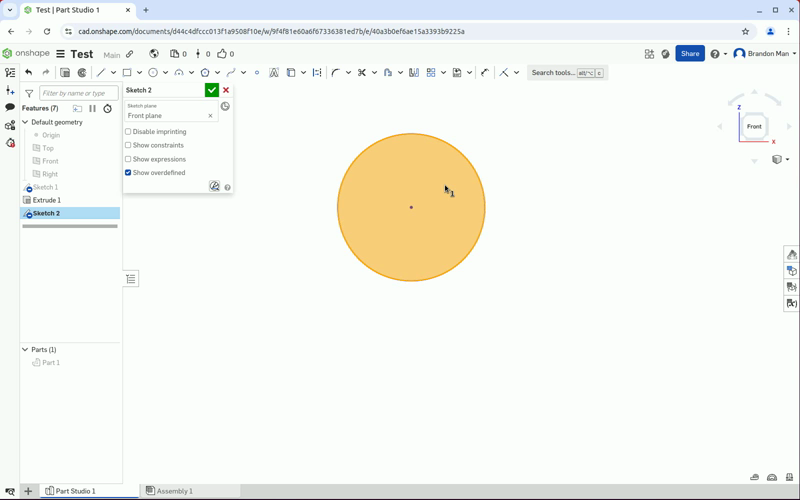
scroll(-6)
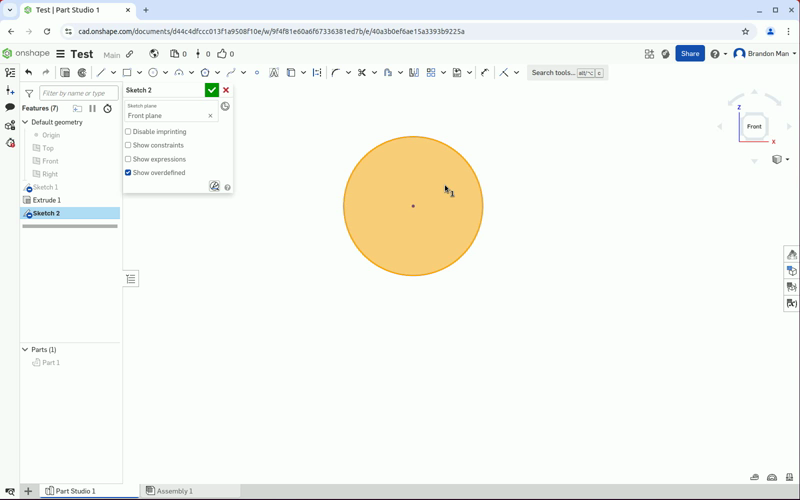
scroll(-6)
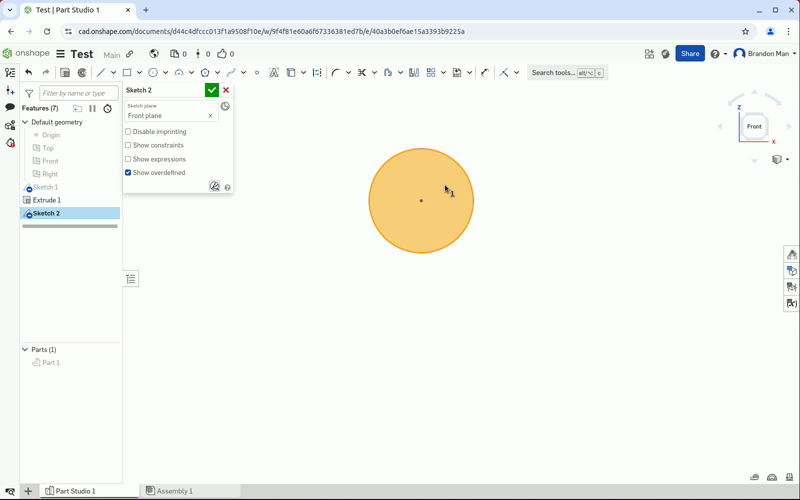
scroll(-6)
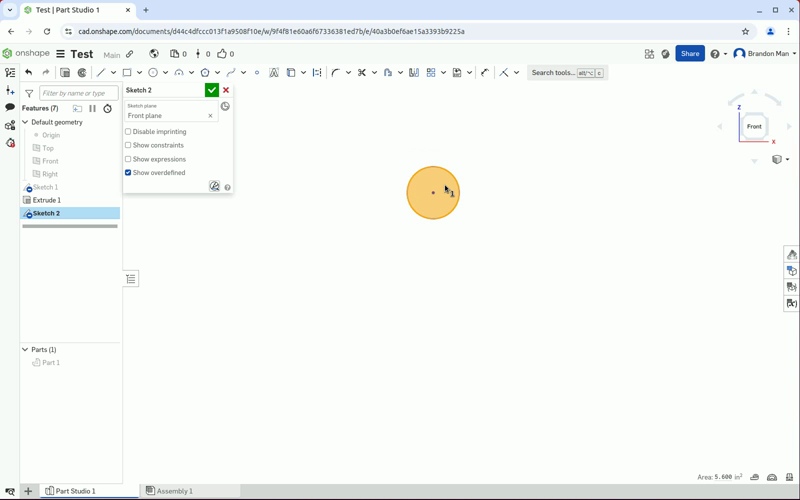
scroll(-6)
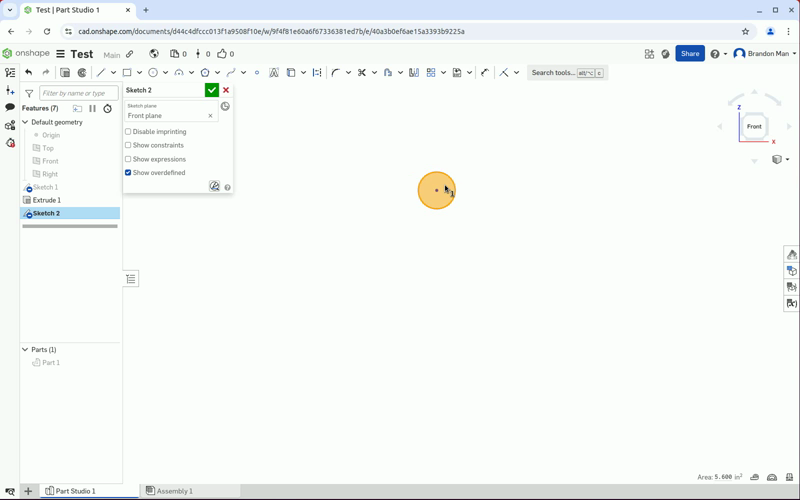
scroll(-6)
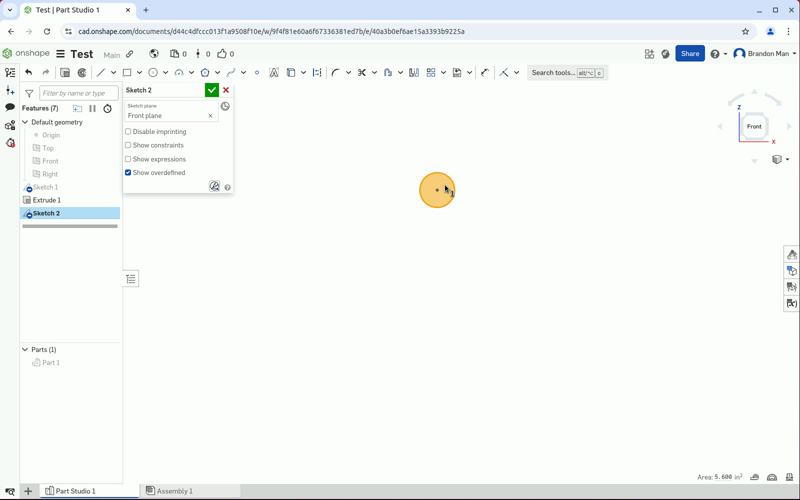
scroll(-6)
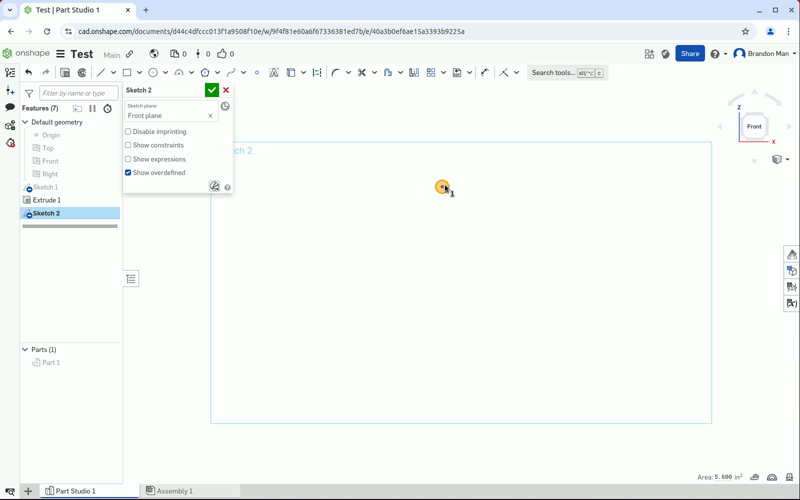
mouse_move(73, 352)
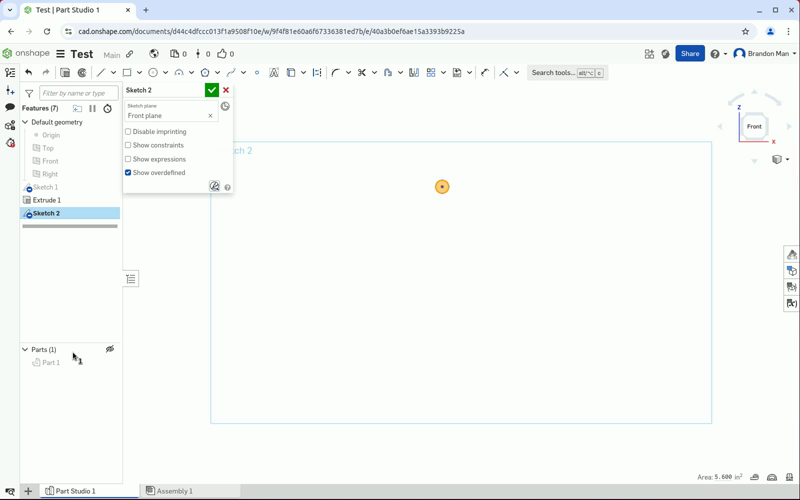
key(shift+y)
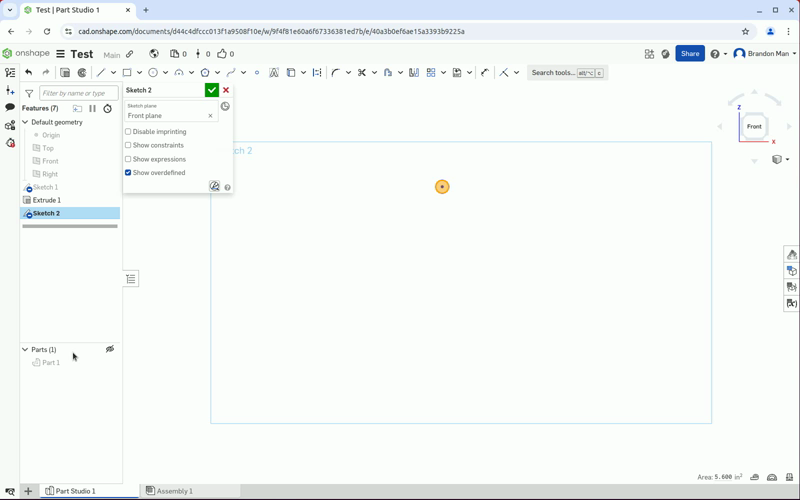
key(shift+e)
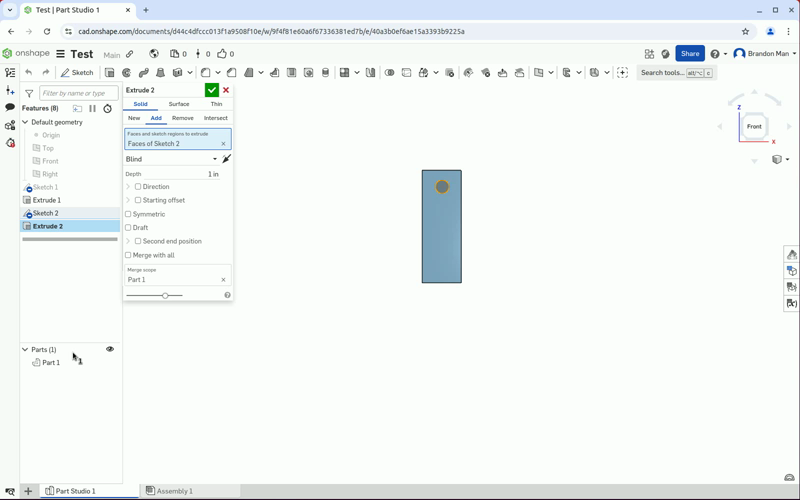
mouse_move(143, 106)
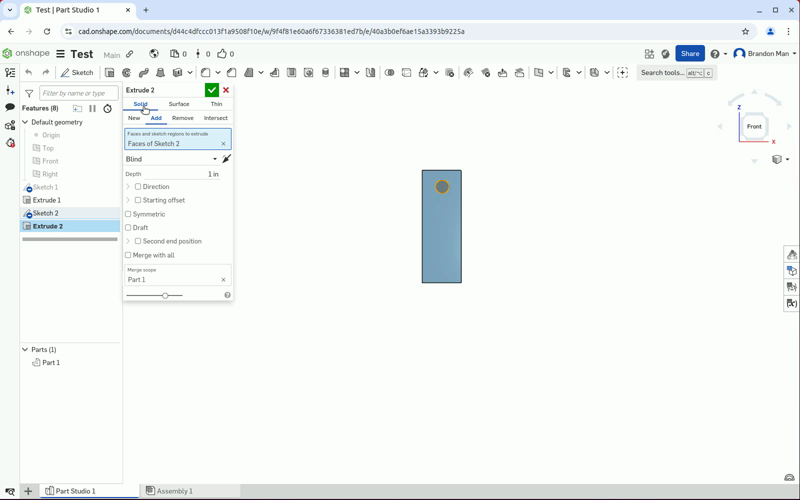
click(143, 106)
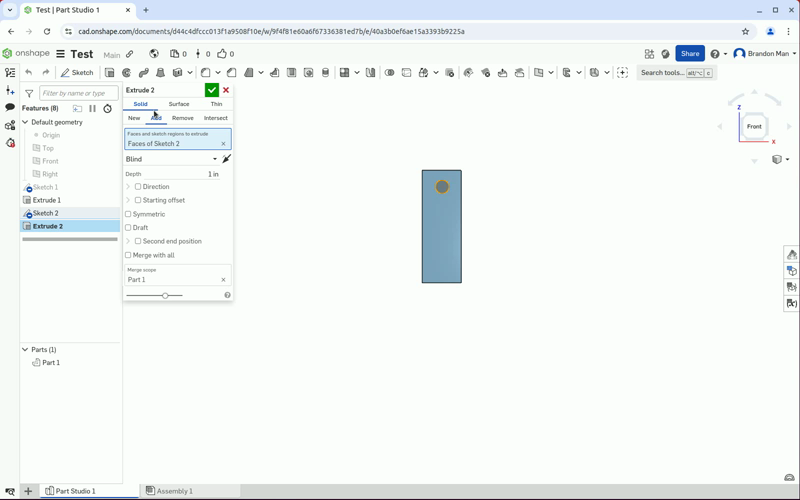
mouse_move(186, 120)
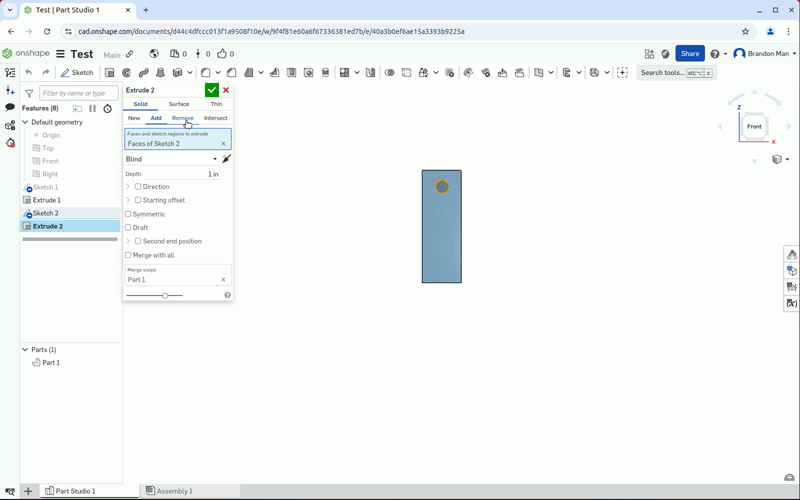
click(186, 120)
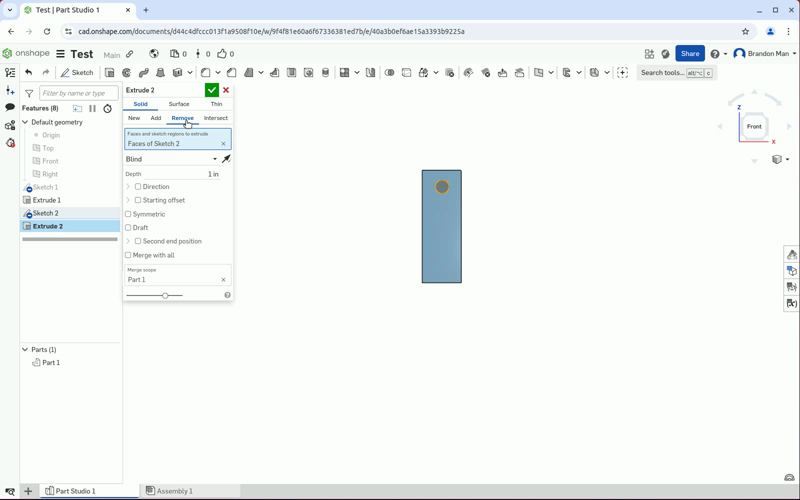
key(tab, 4)
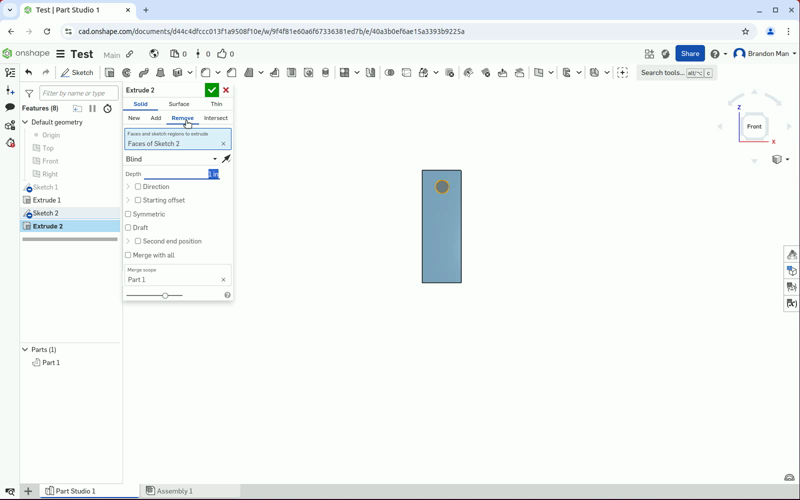
text(1.204)
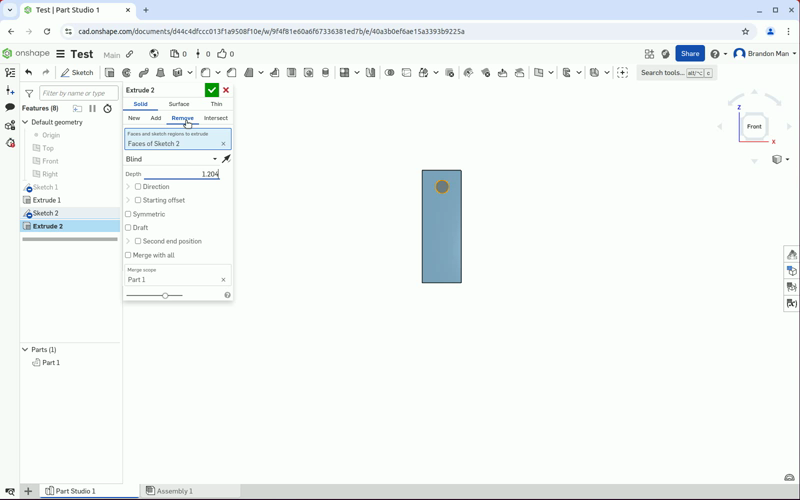
key(tab, 6)
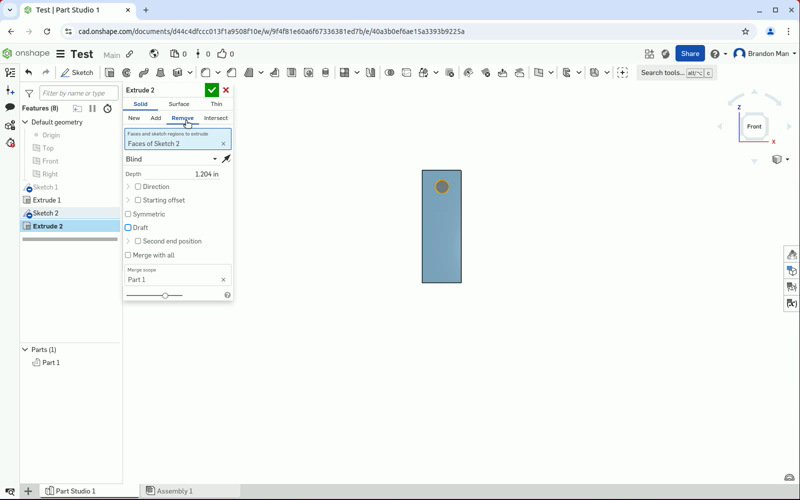
key(space)
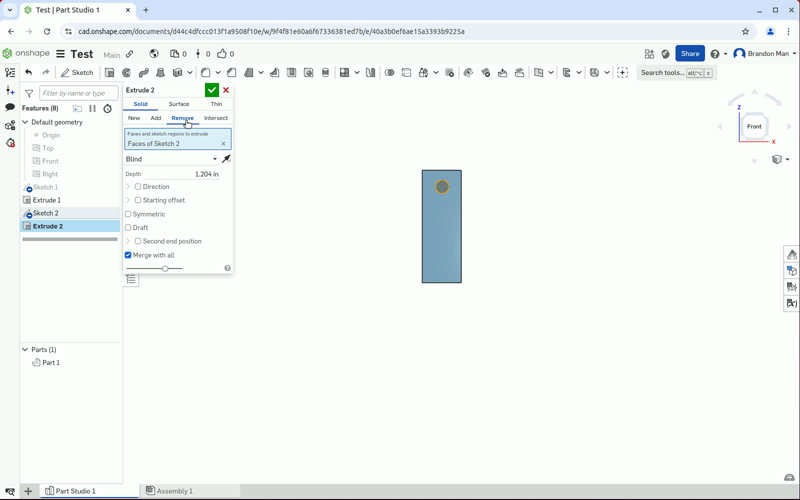
key(enter)
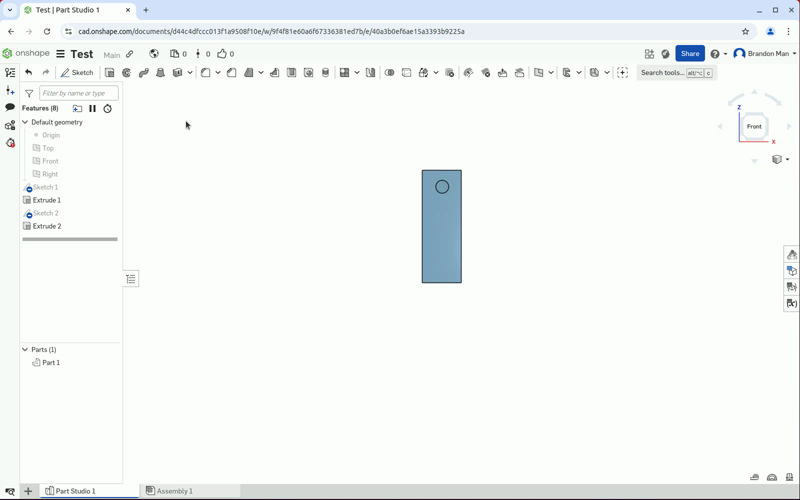
key(shift+h)
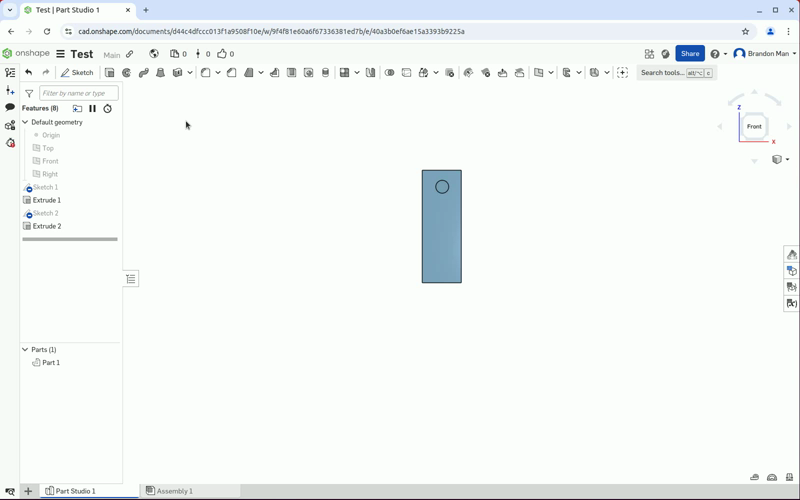
key(shift+h)
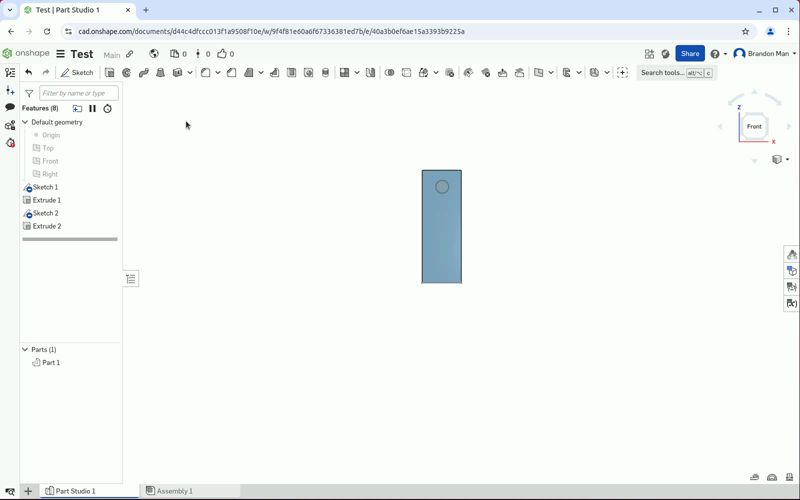
key(shift+7)
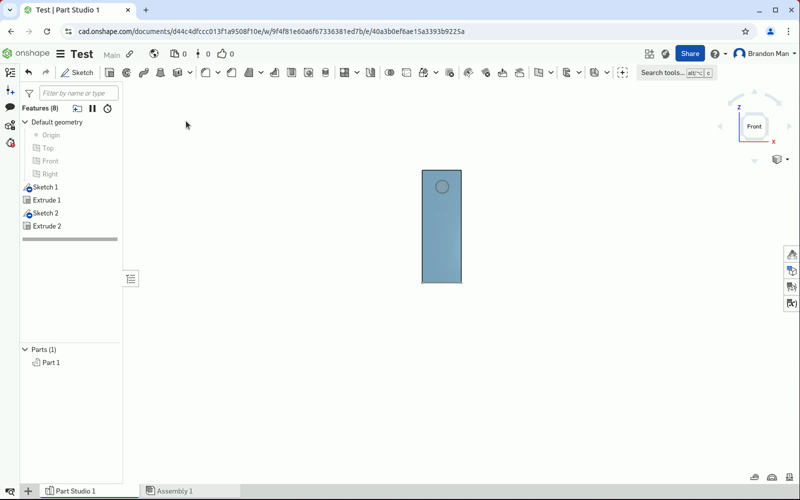
key(left, 2)
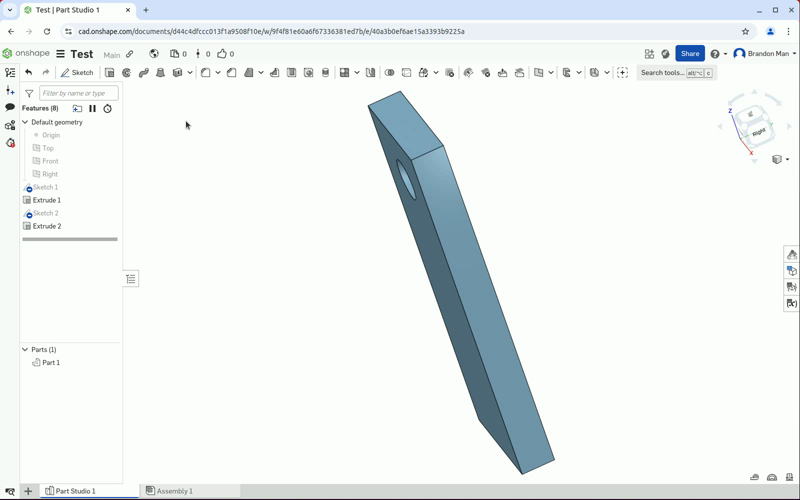
key(down, 2)
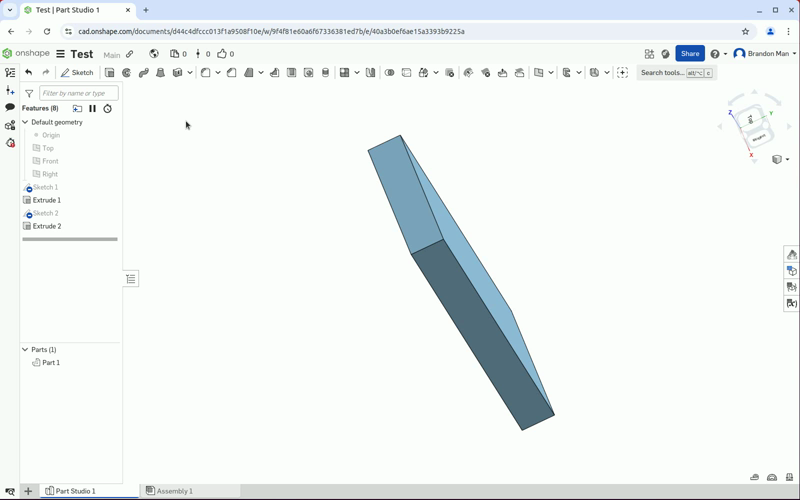
key(up, 2)
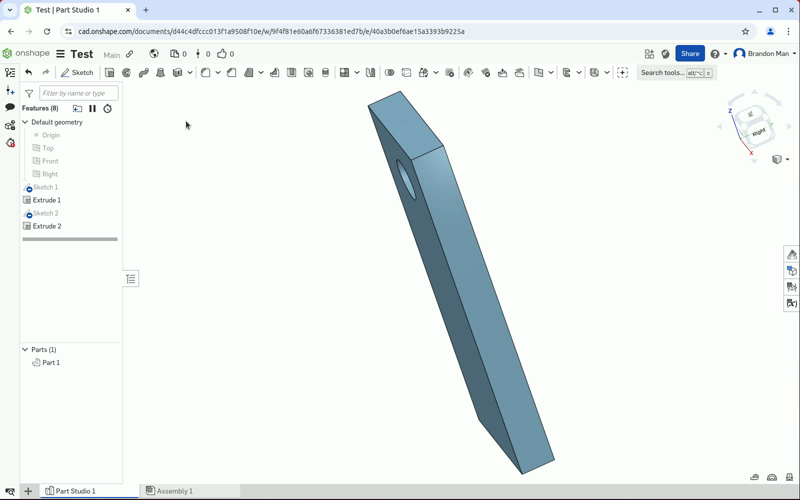
key(right, 2)
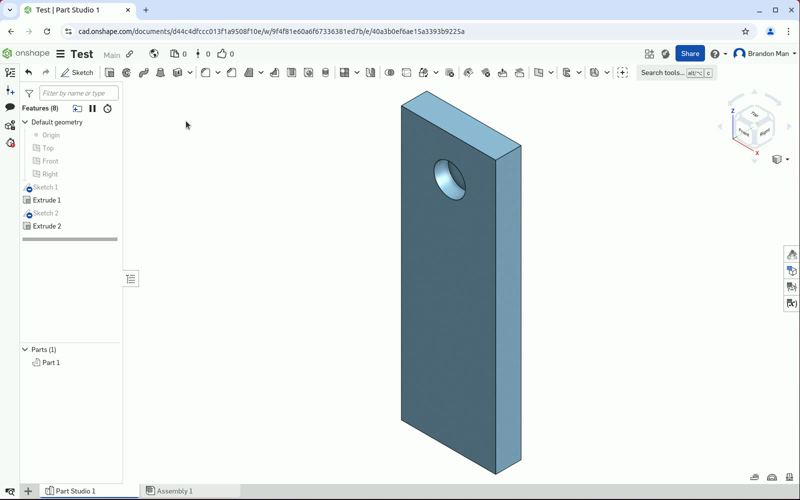
mouse_move(73, 189)
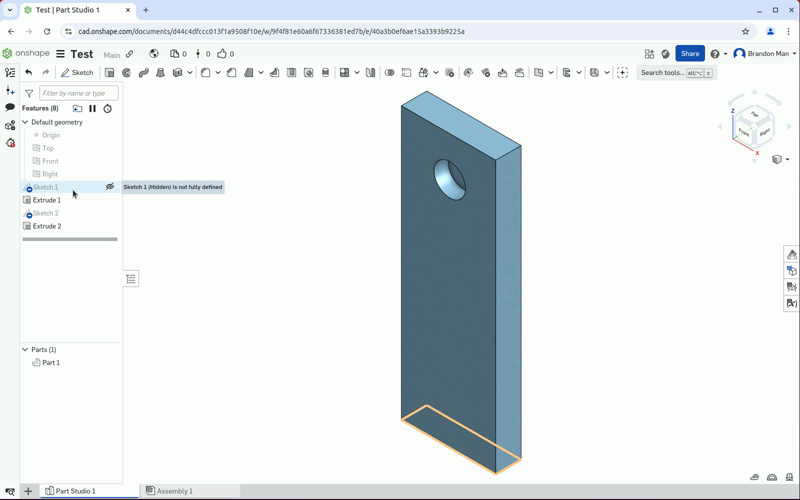
click(73, 189)